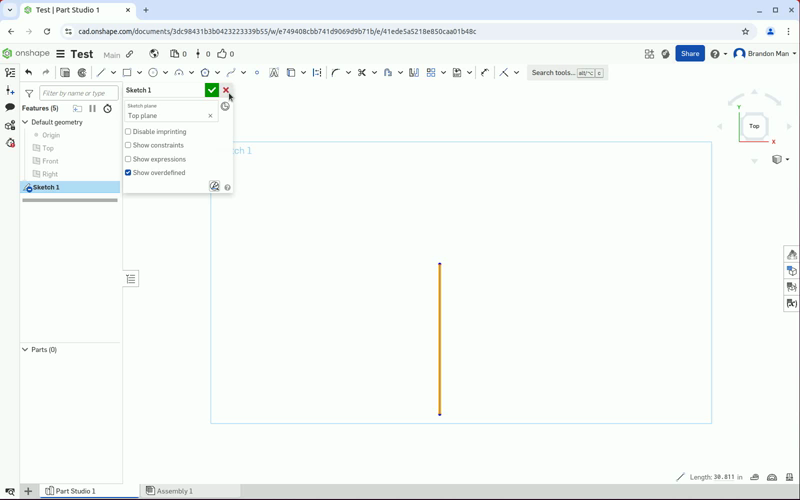
key(shift+h)
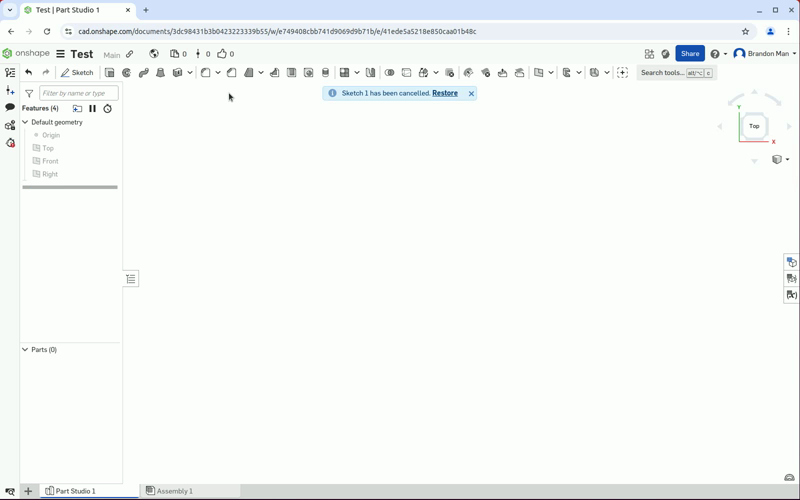
mouse_move(73, 352)
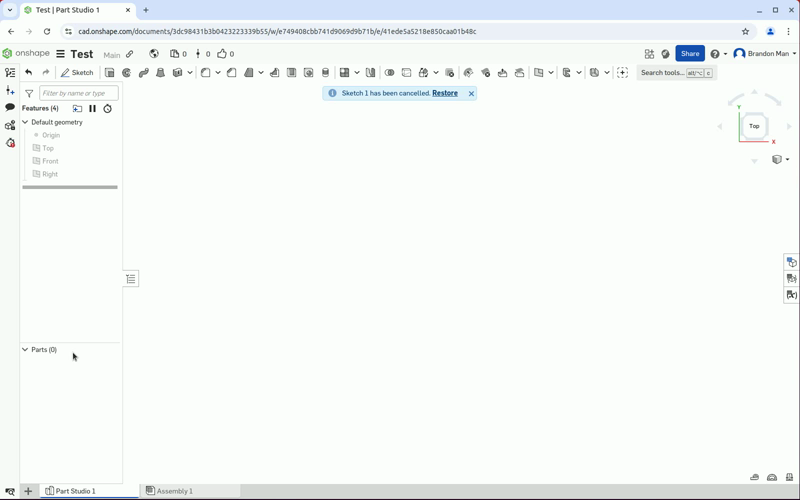
key(y)
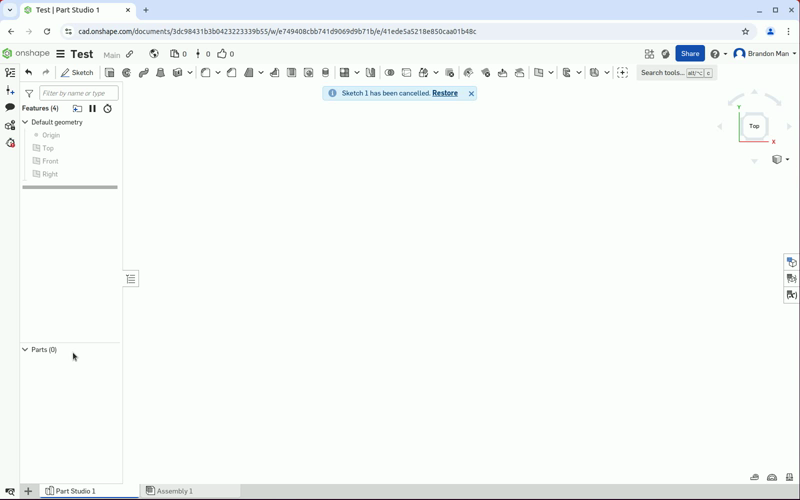
key(shift+p)
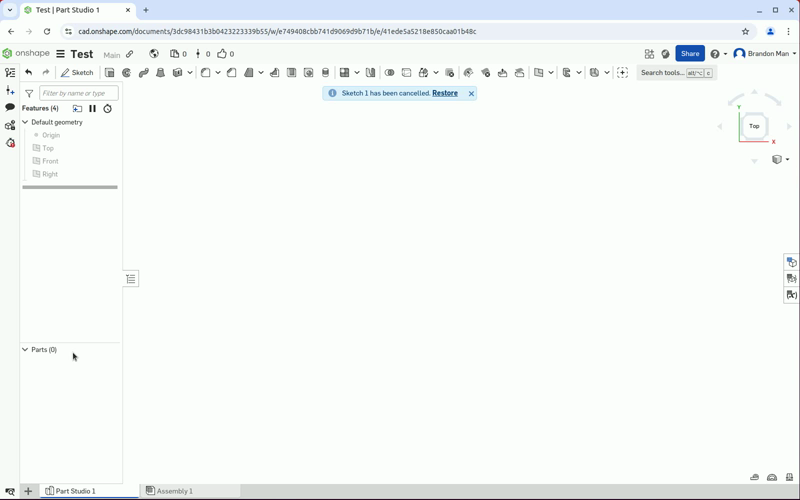
key(space)
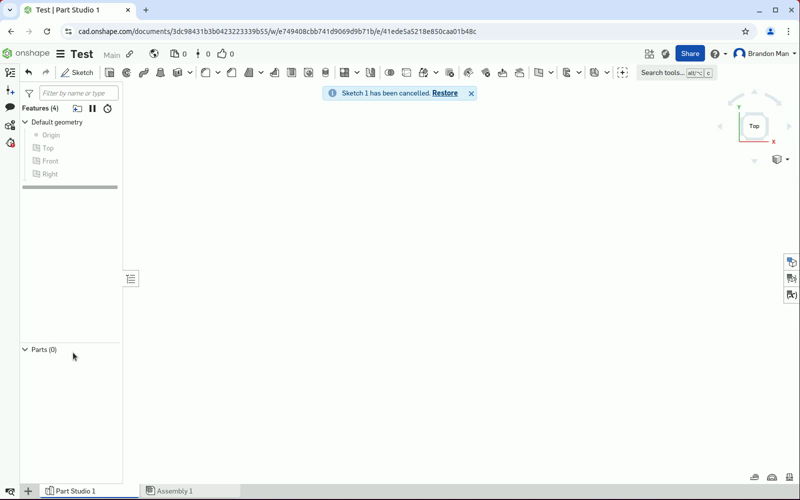
key_down(shift)
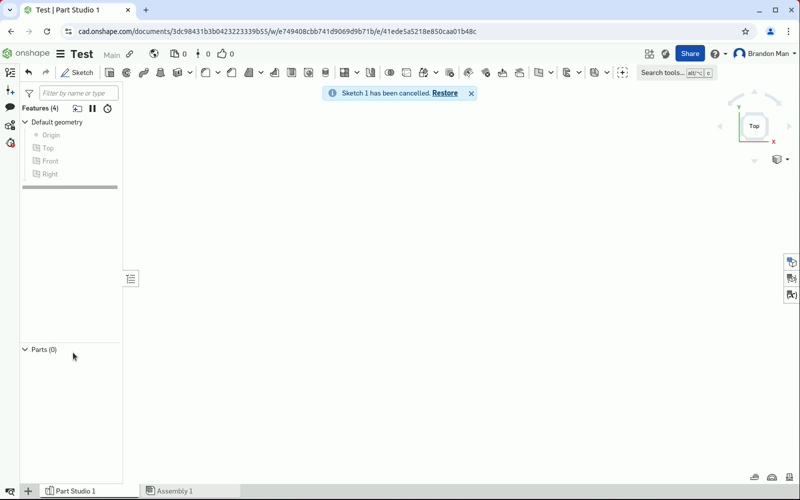
key(up)
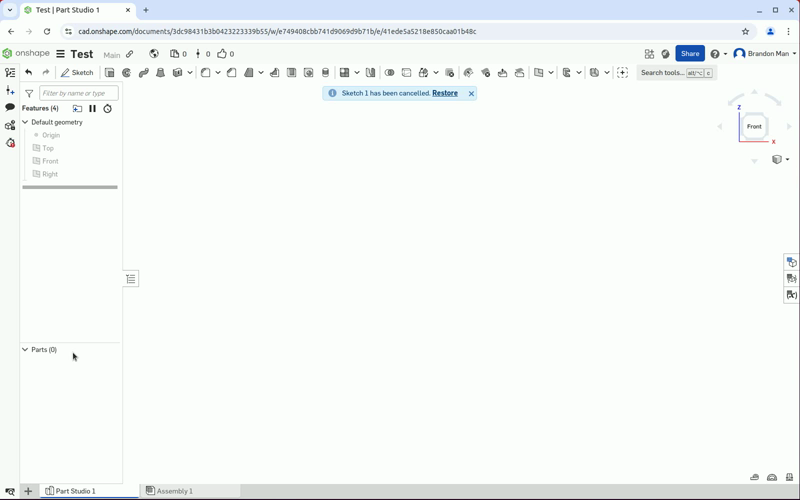
key_up(shift)
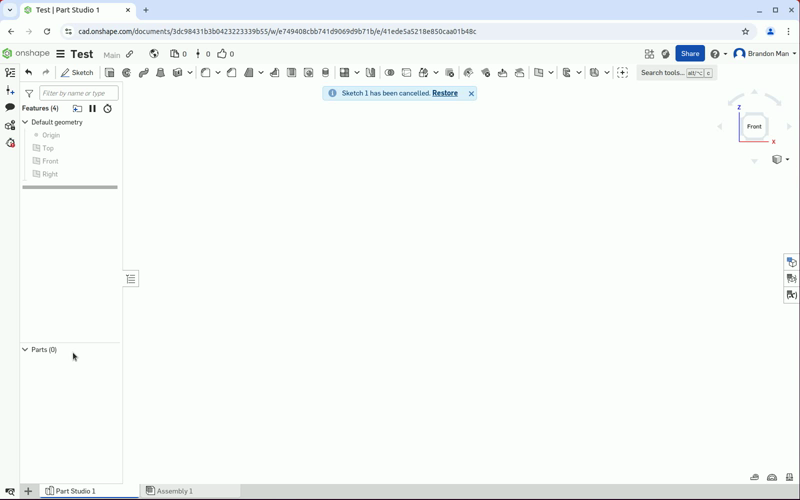
mouse_move(73, 352)
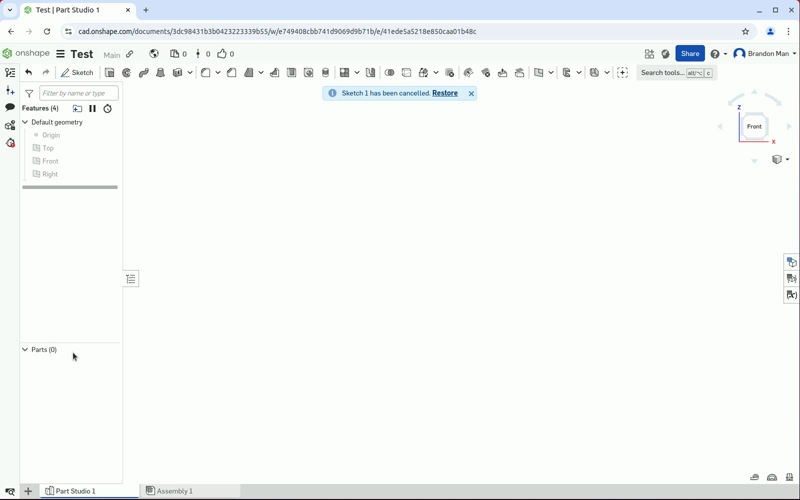
key(shift+y)
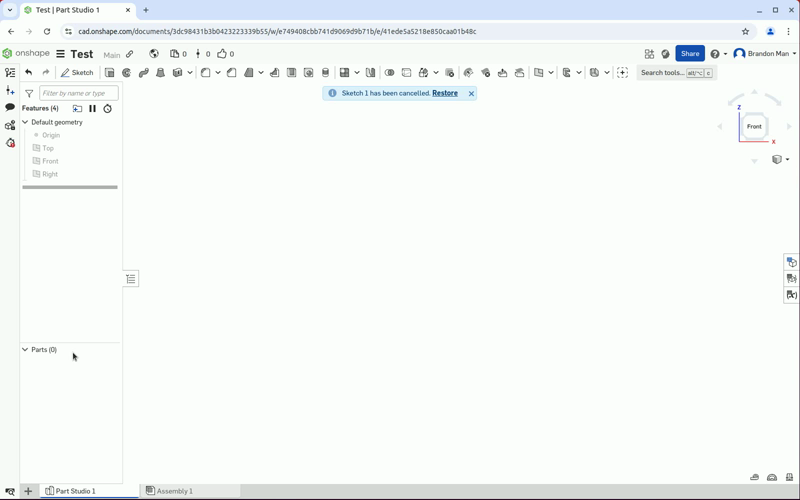
key(shift+s)
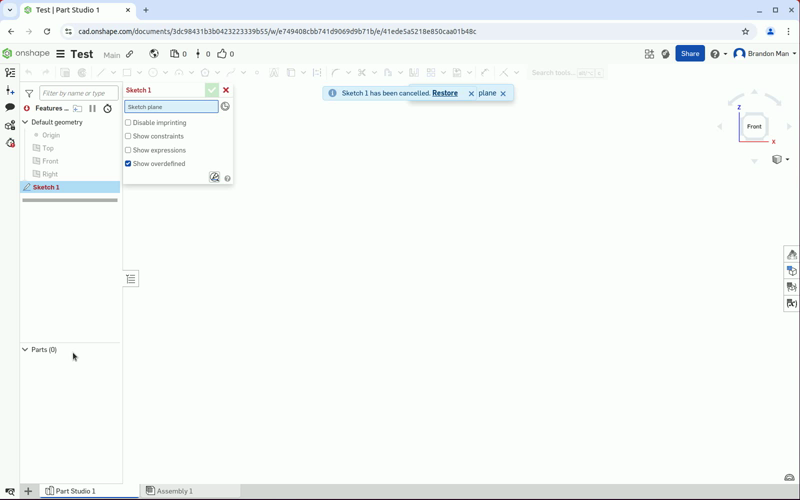
mouse_move(73, 163)
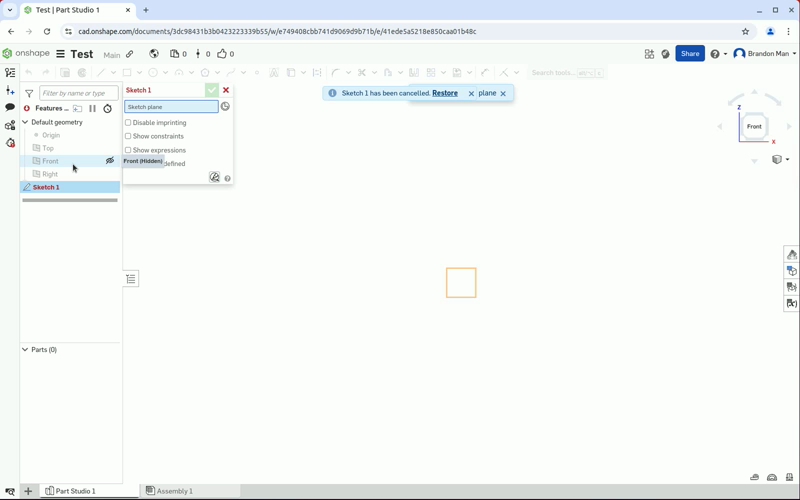
click(73, 163)
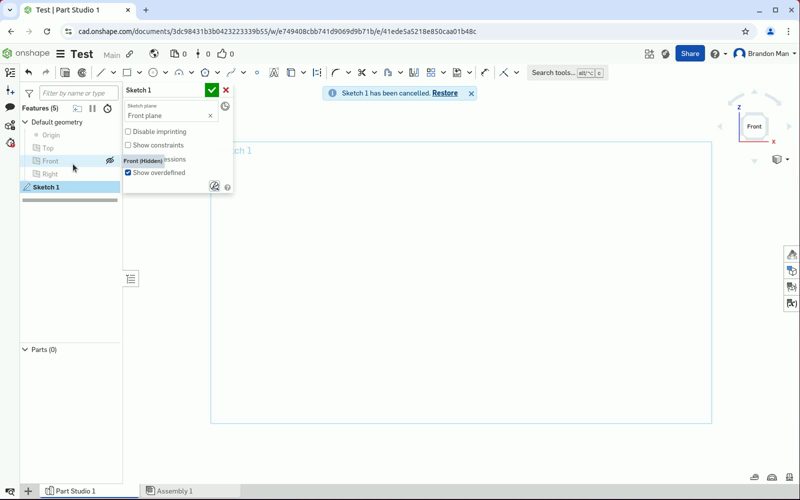
mouse_move(73, 352)
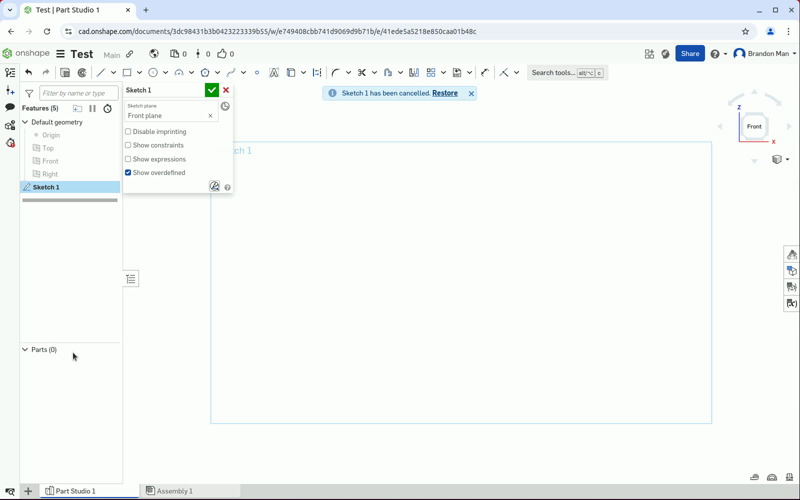
key(y)
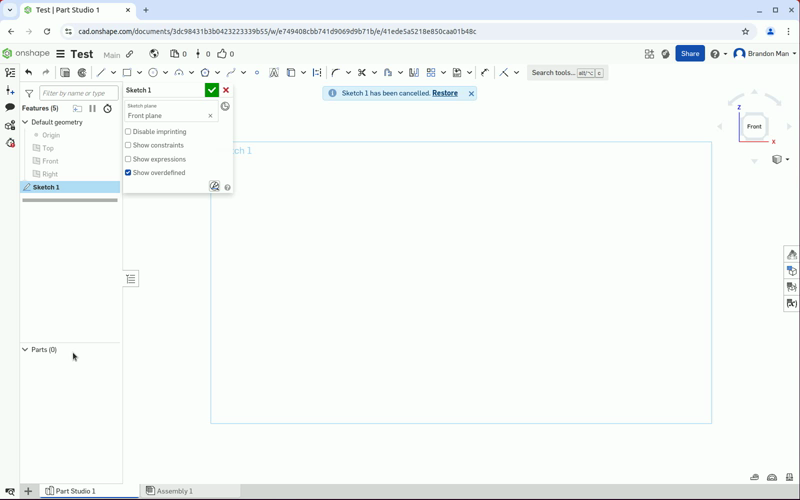
key(l)
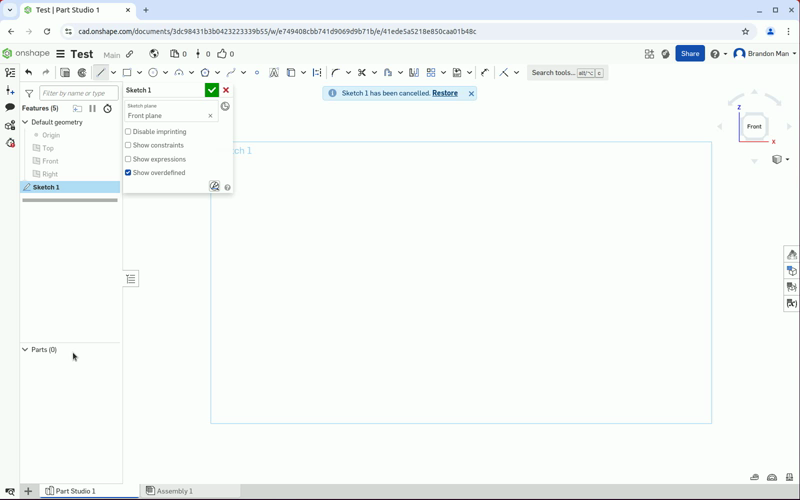
key_down(shift)
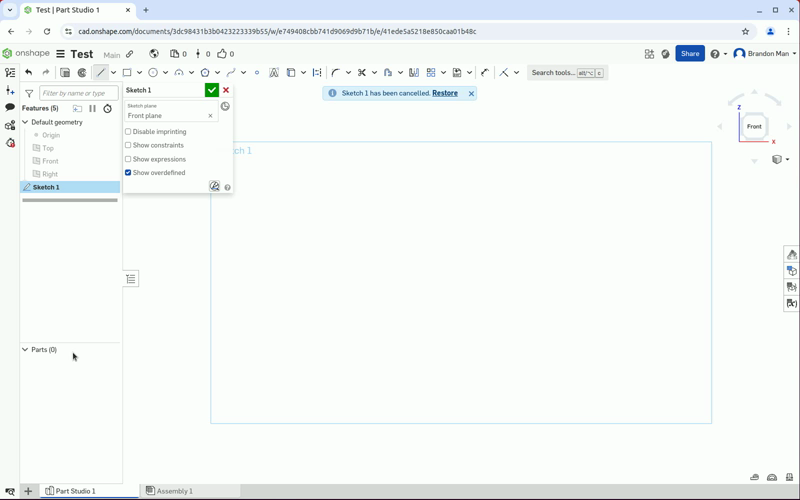
mouse_move(310, 313)
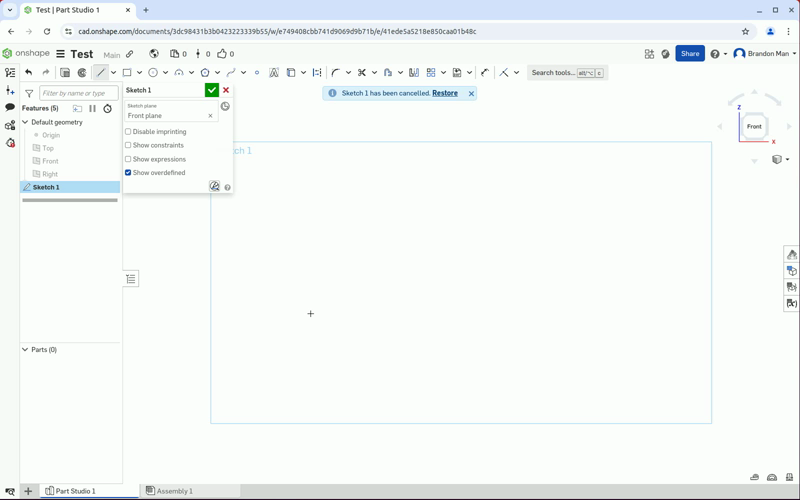
click(310, 313)
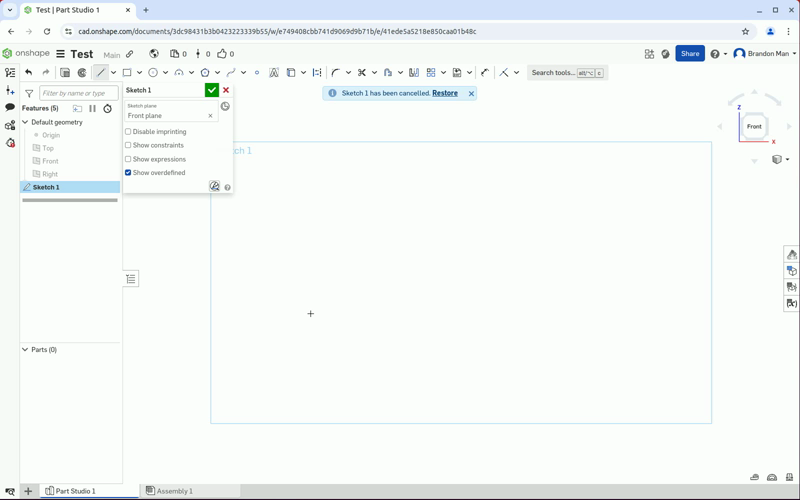
key_up(shift)
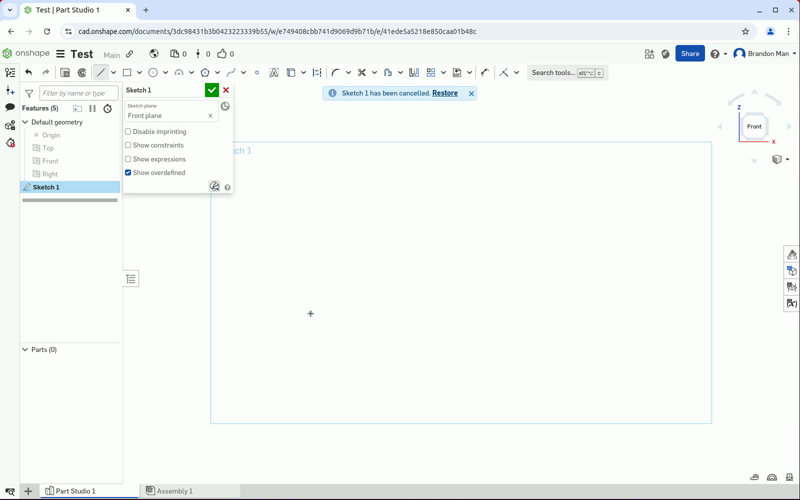
key_down(shift)
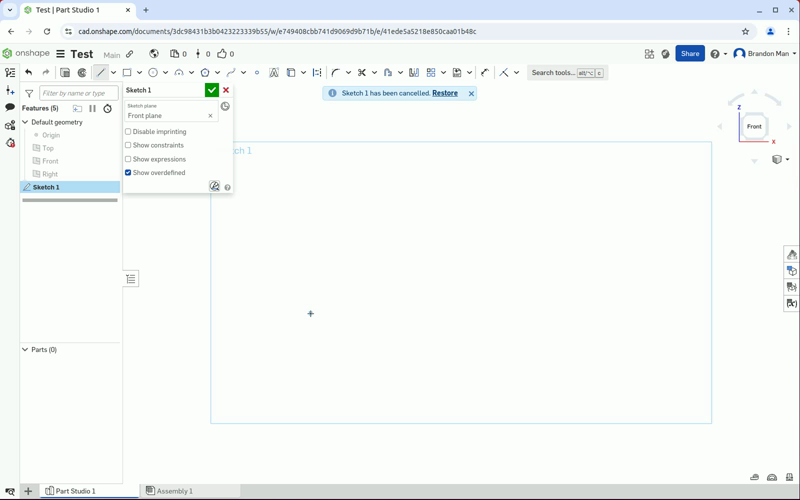
mouse_move(573, 313)
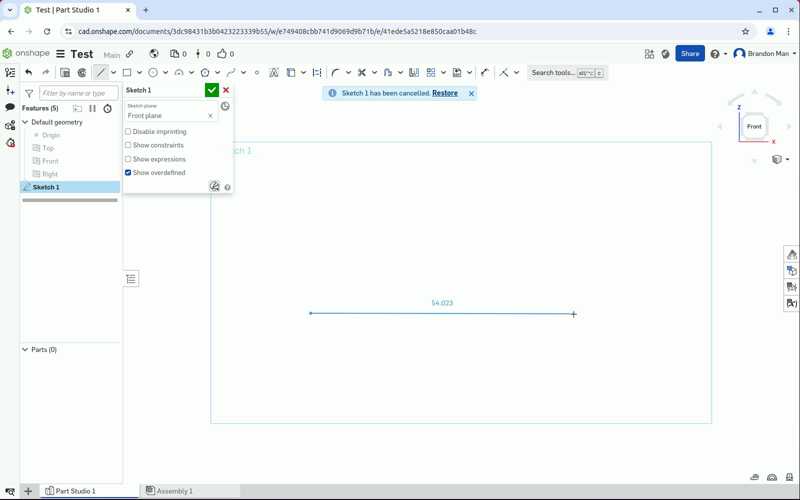
click(573, 313)
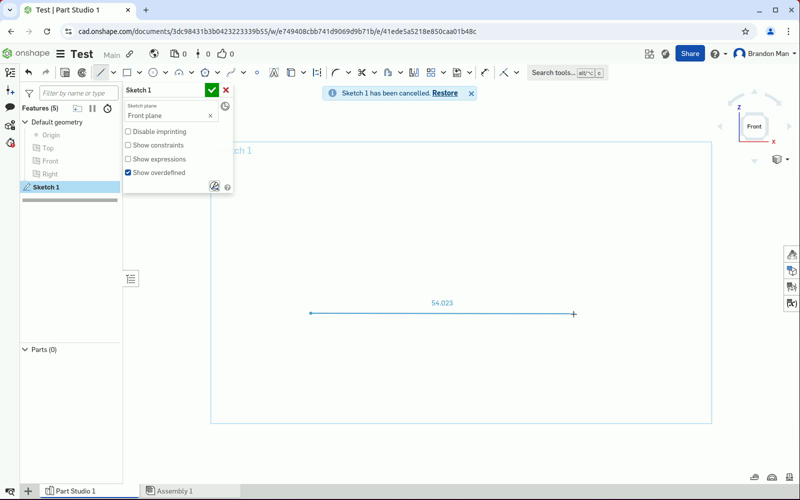
key_up(shift)
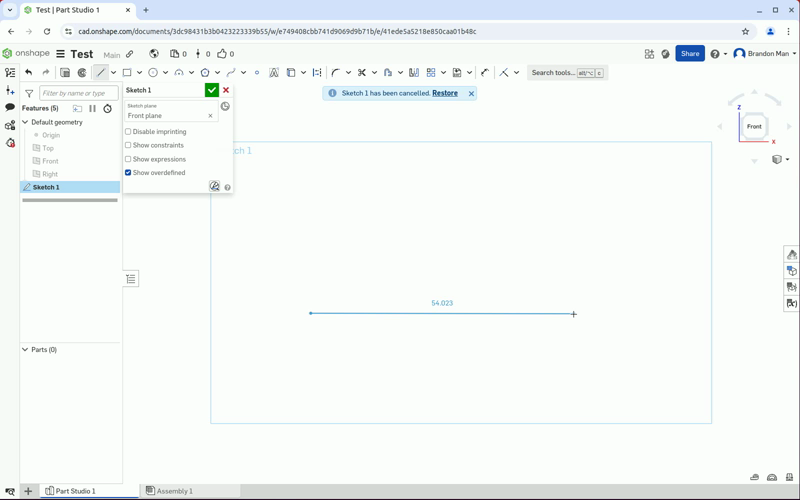
key_down(shift)
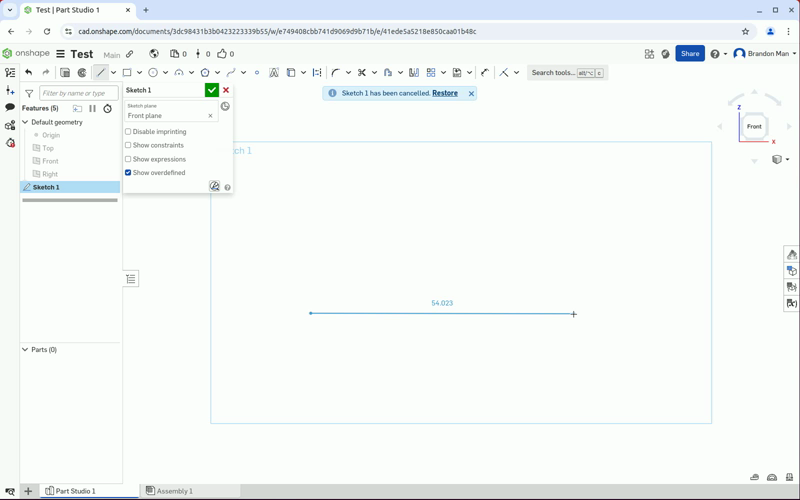
mouse_move(573, 135)
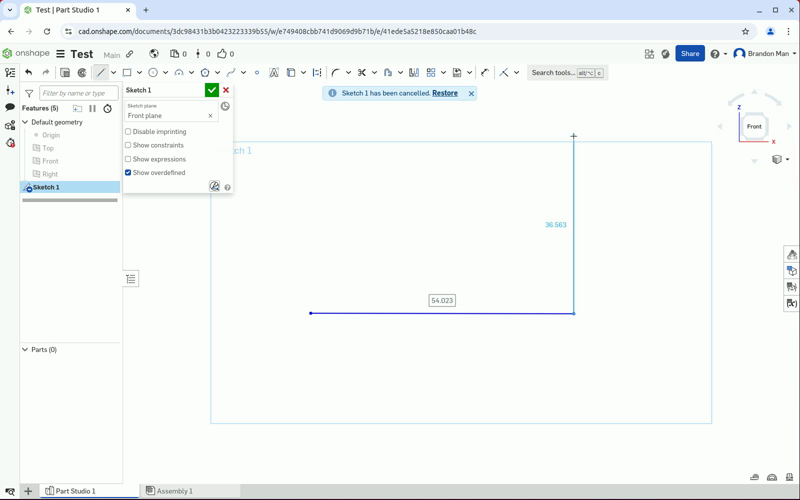
click(573, 135)
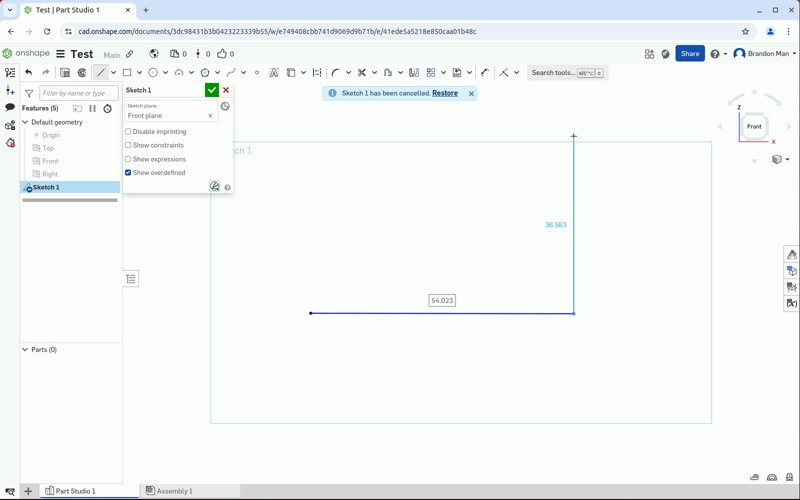
key_up(shift)
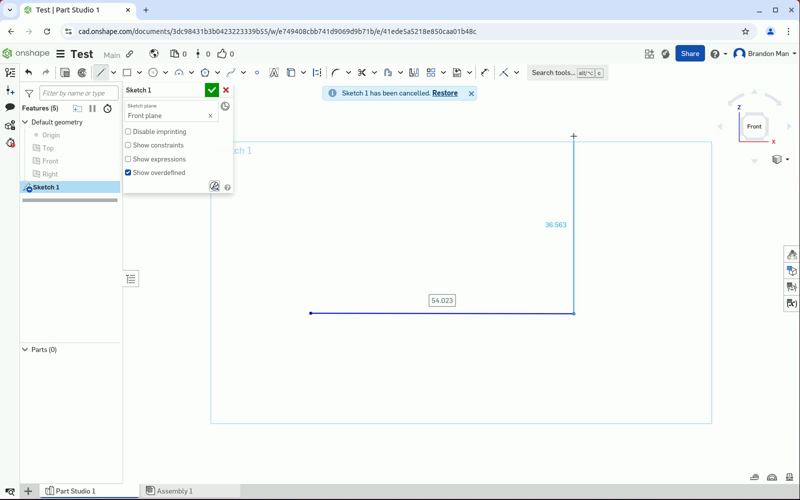
key_down(shift)
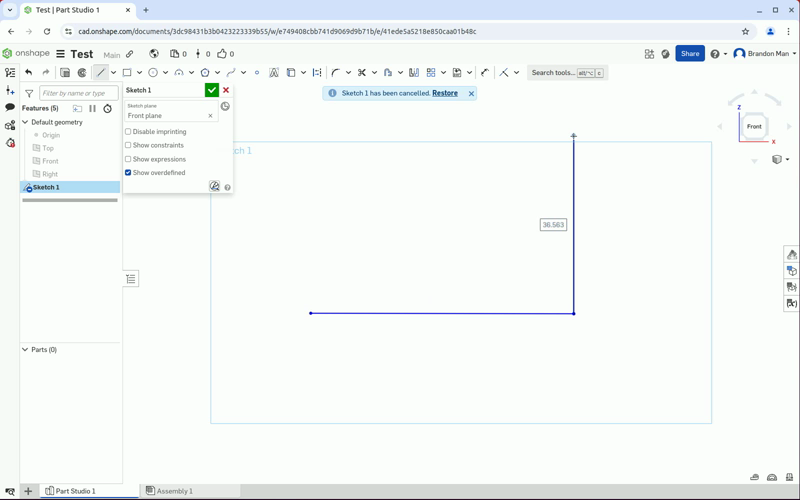
mouse_move(310, 135)
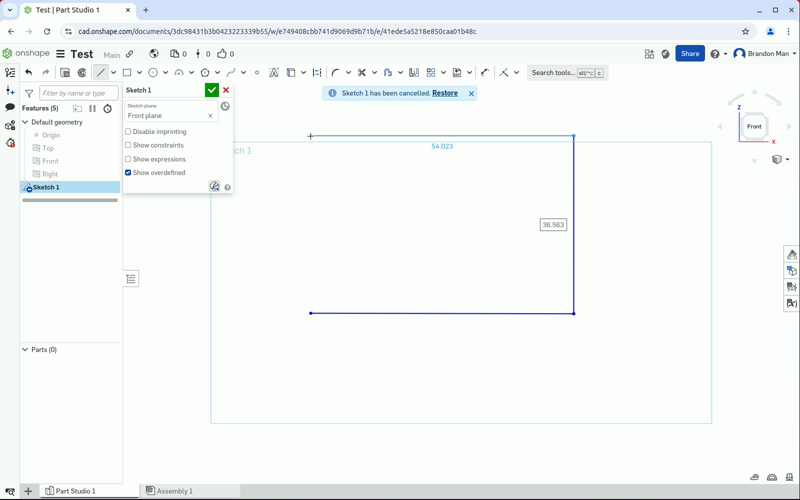
click(310, 135)
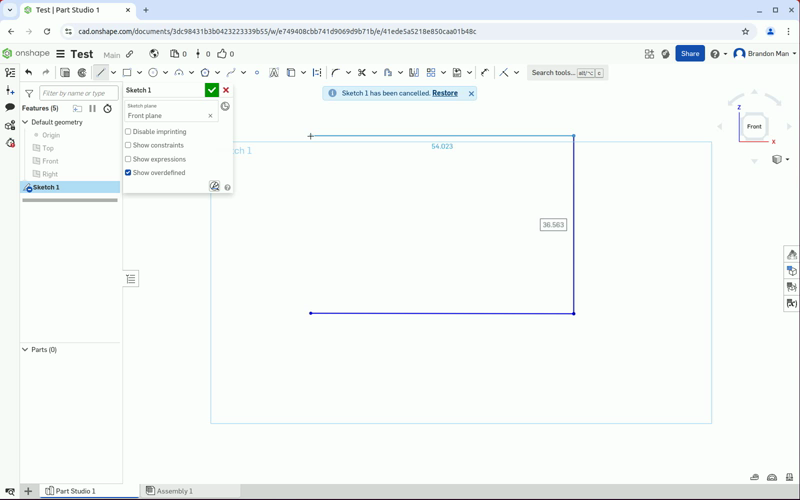
key_up(shift)
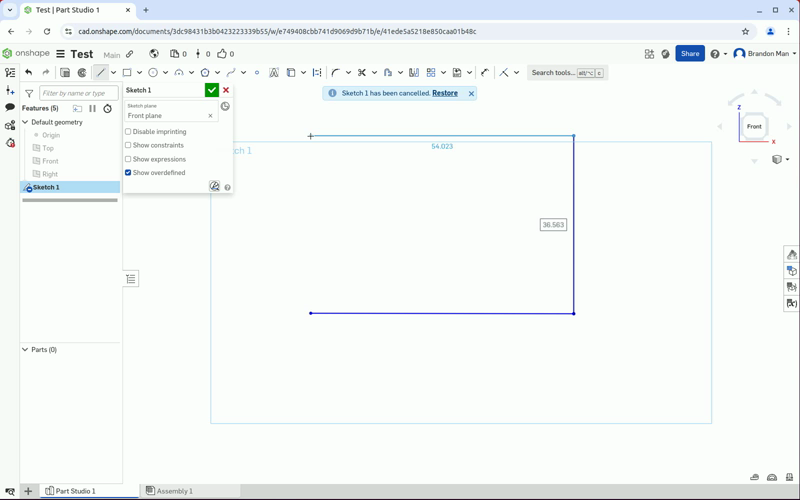
key_down(shift)
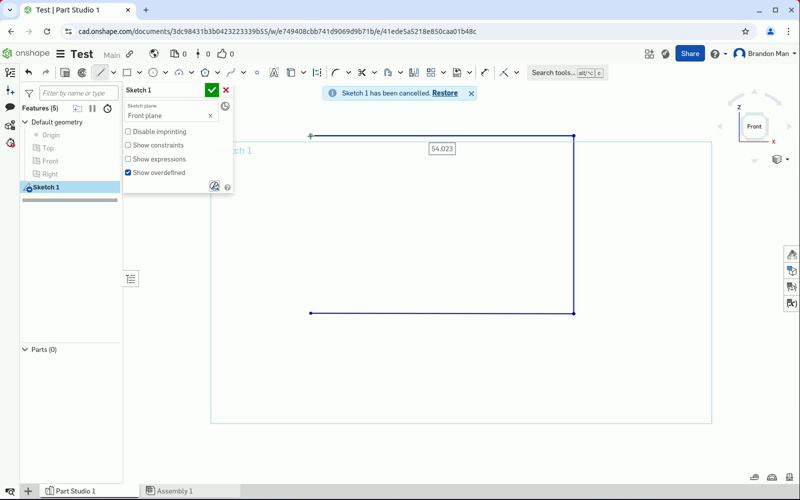
mouse_move(310, 313)
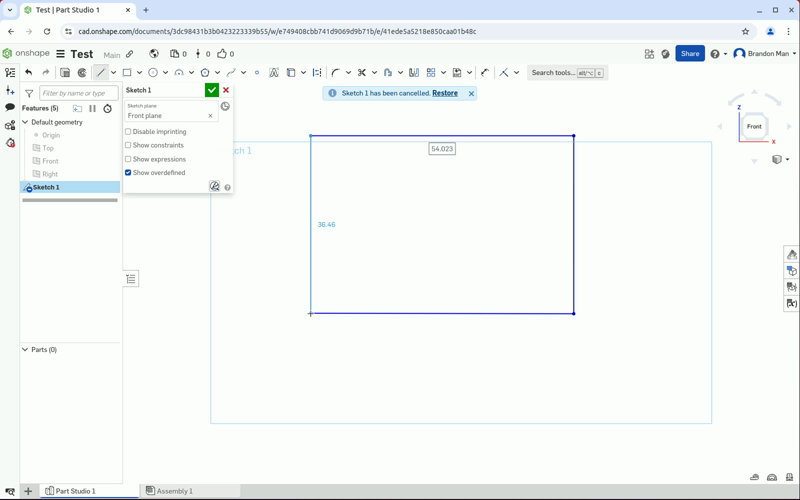
key_up(shift)
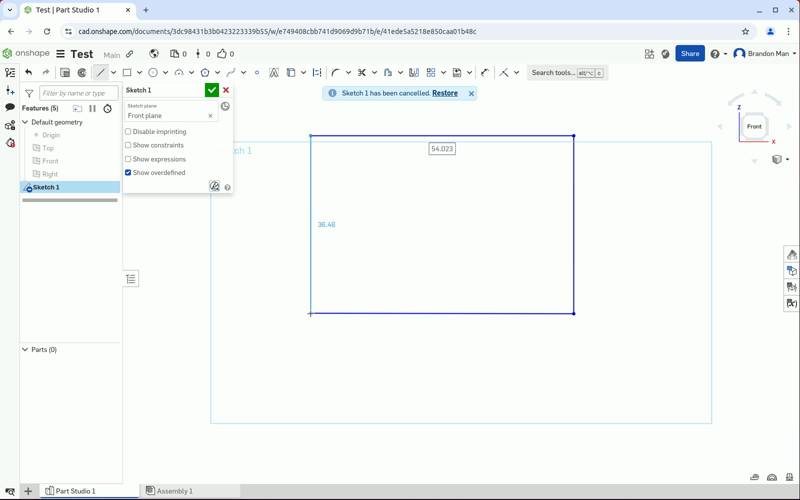
click(310, 313)
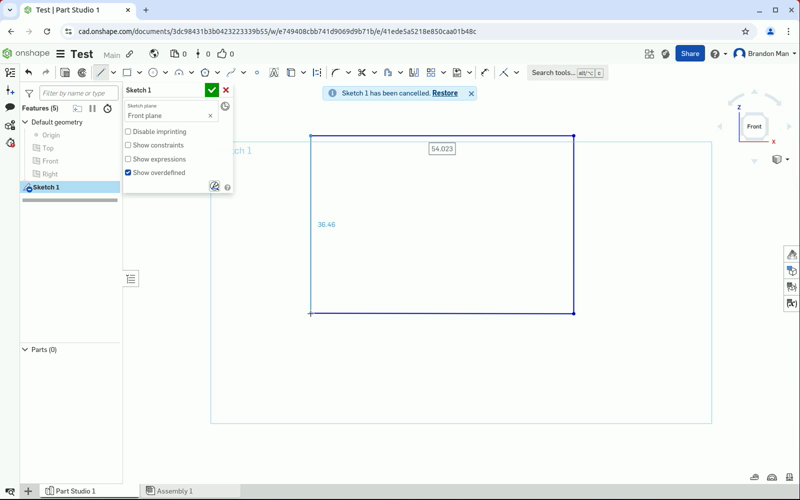
key(esc)
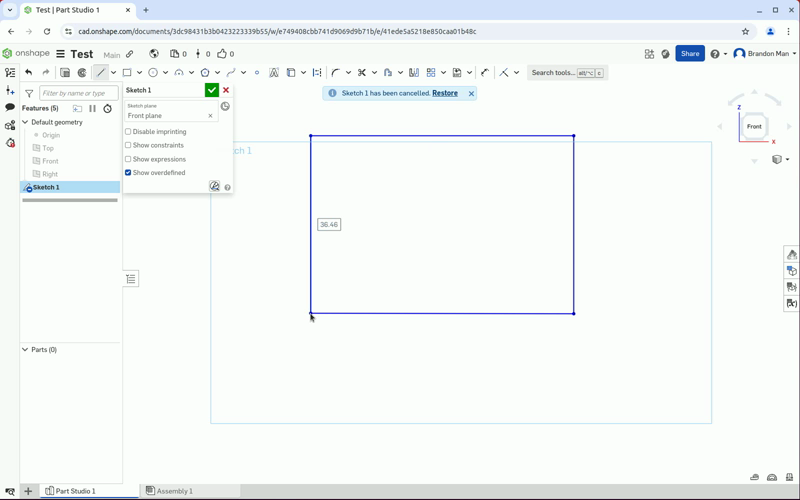
mouse_move(449, 229)
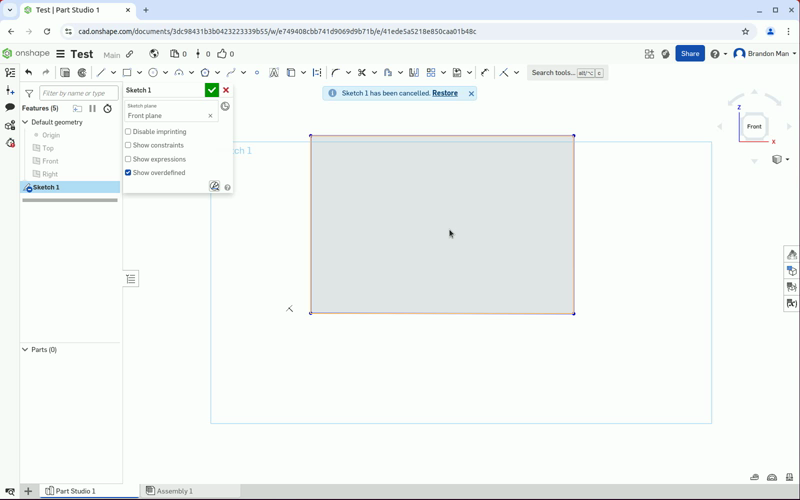
click(449, 229)
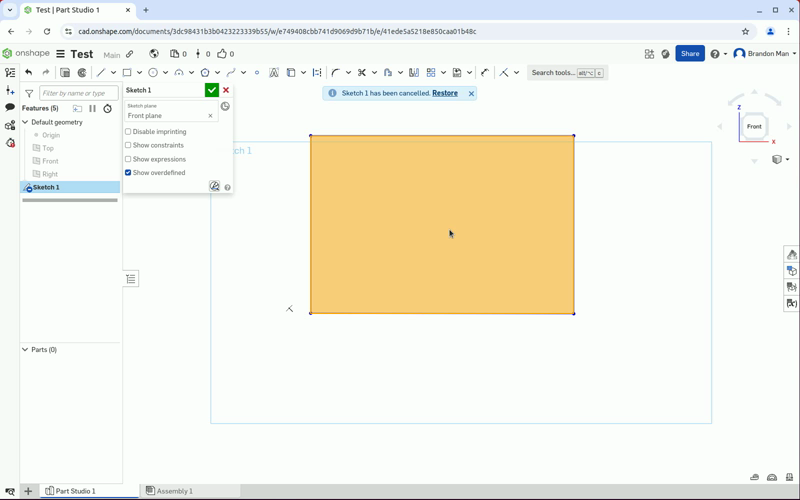
mouse_move(73, 352)
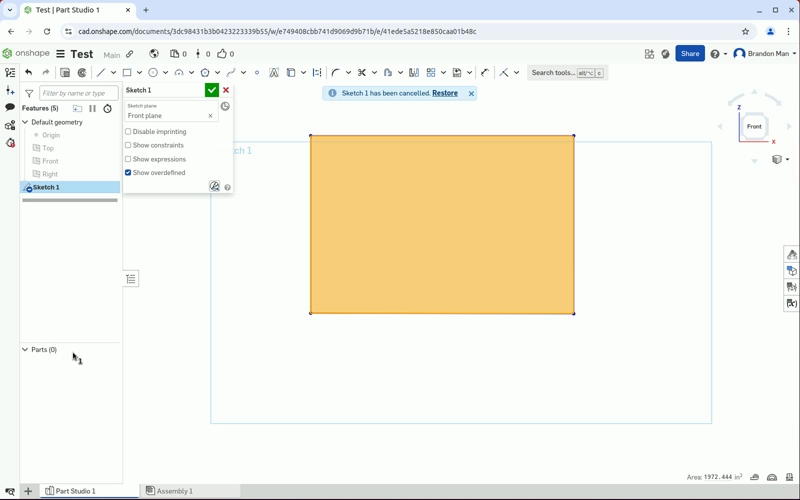
key(shift+y)
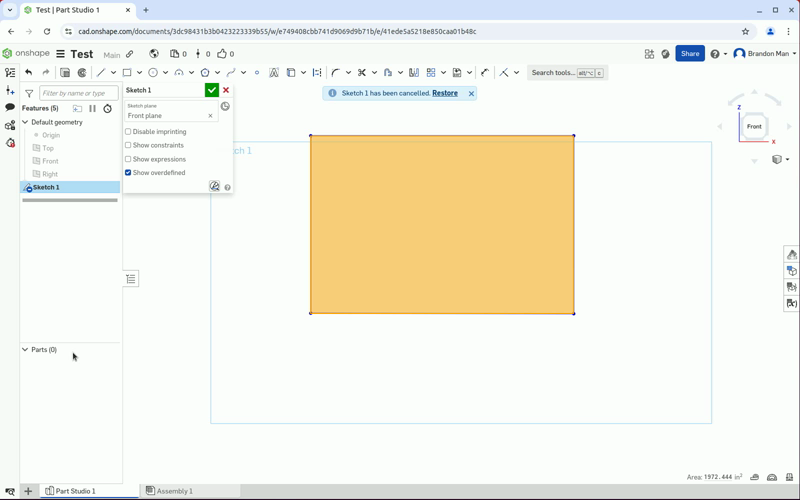
key(shift+e)
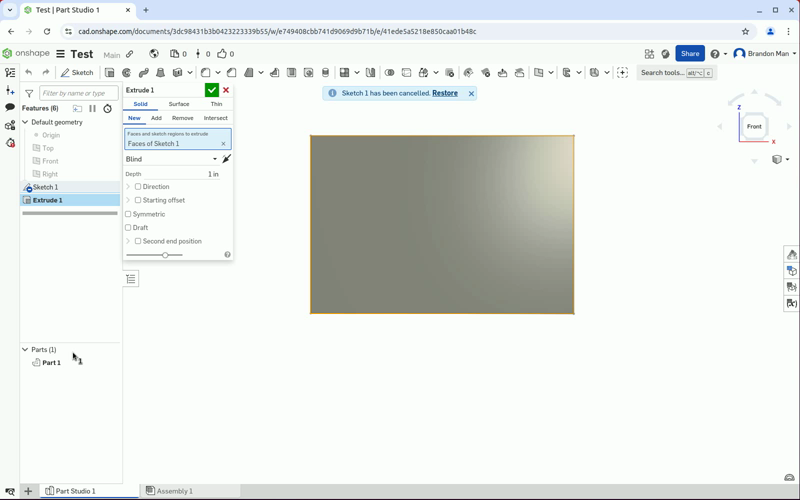
mouse_move(143, 106)
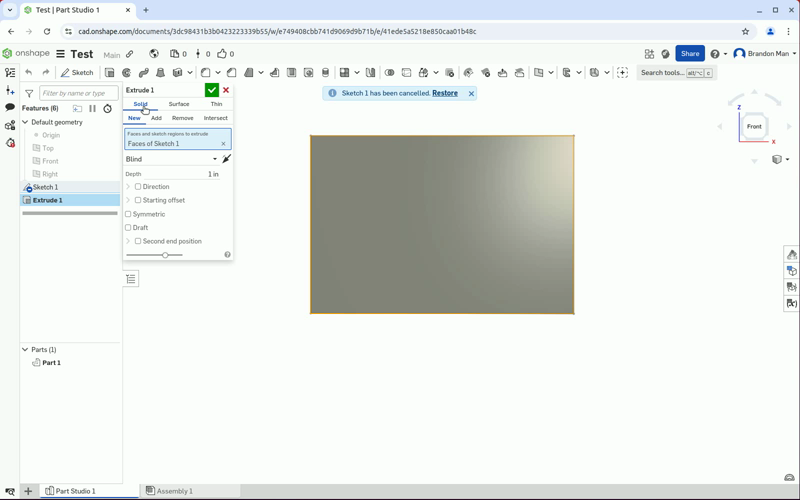
click(143, 106)
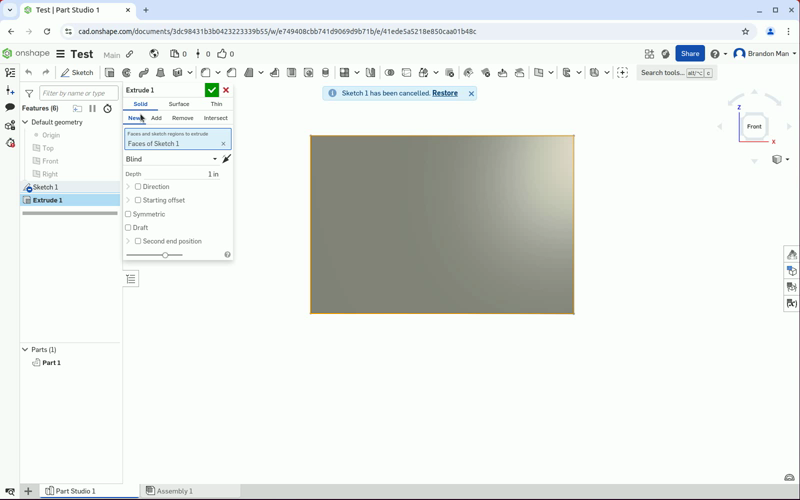
mouse_move(137, 120)
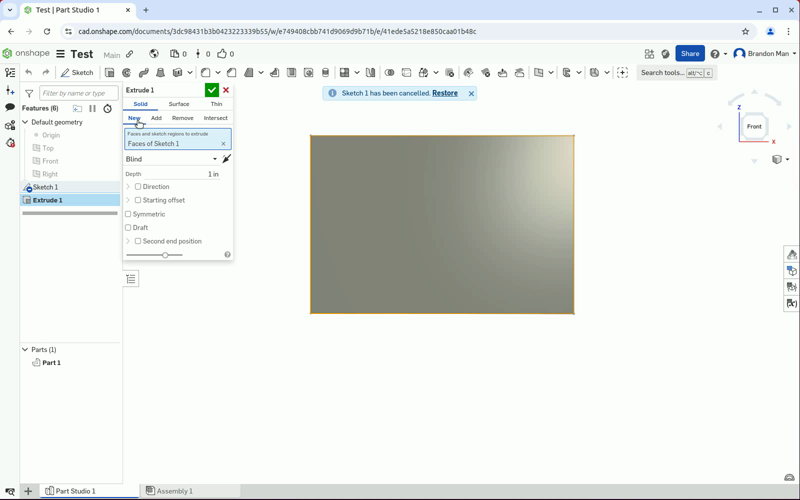
click(137, 120)
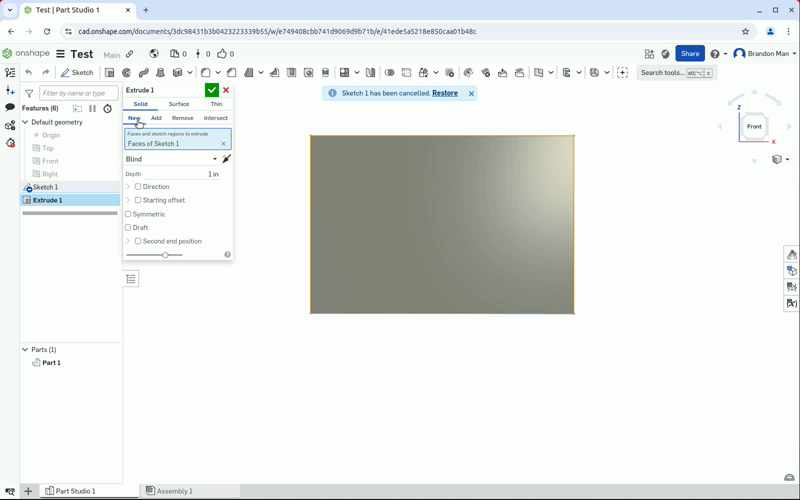
key(tab, 4)
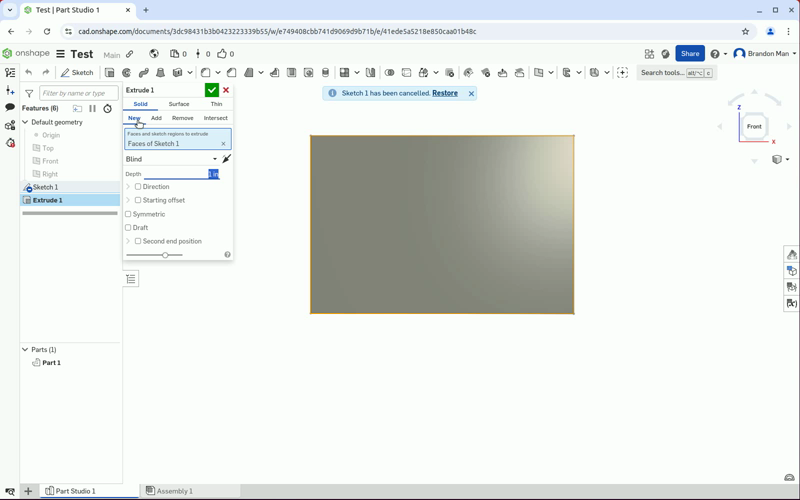
text(16.85)
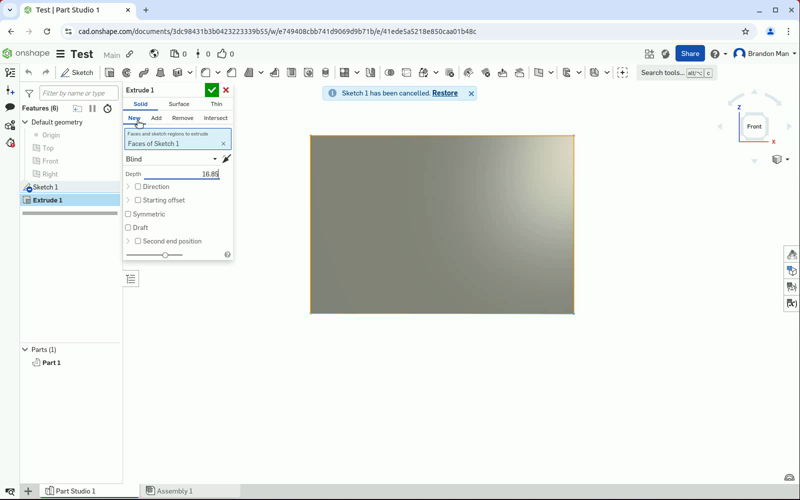
key(tab, 3)
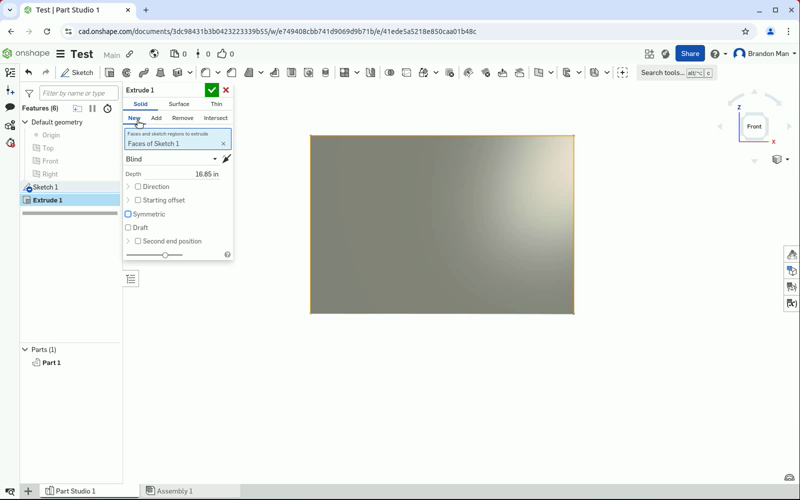
key(space)
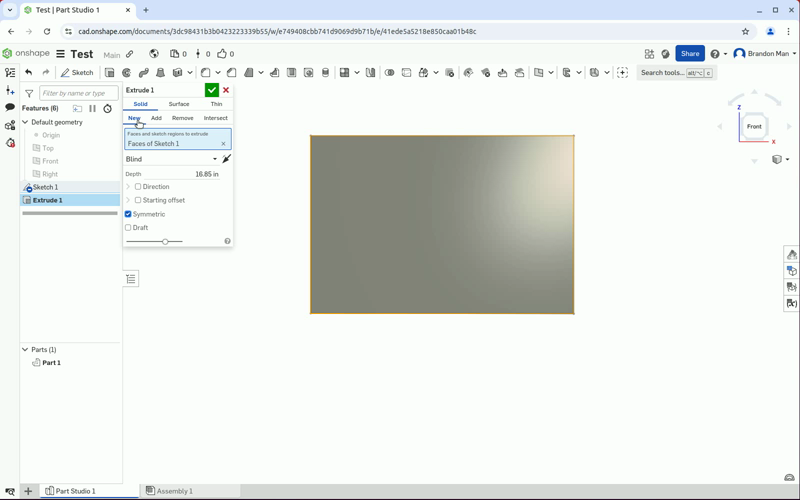
key(enter)
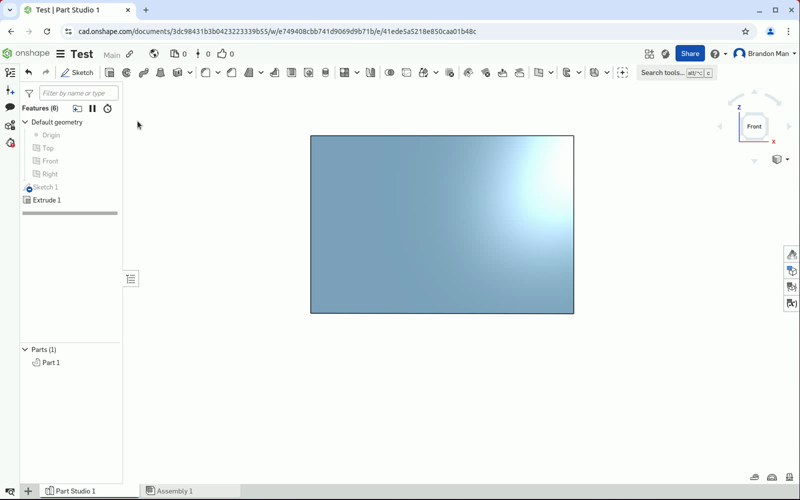
key(shift+h)
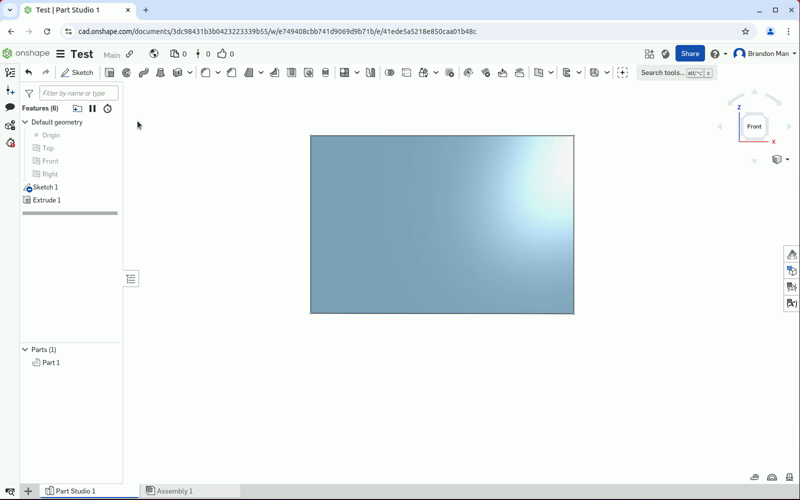
key(shift+h)
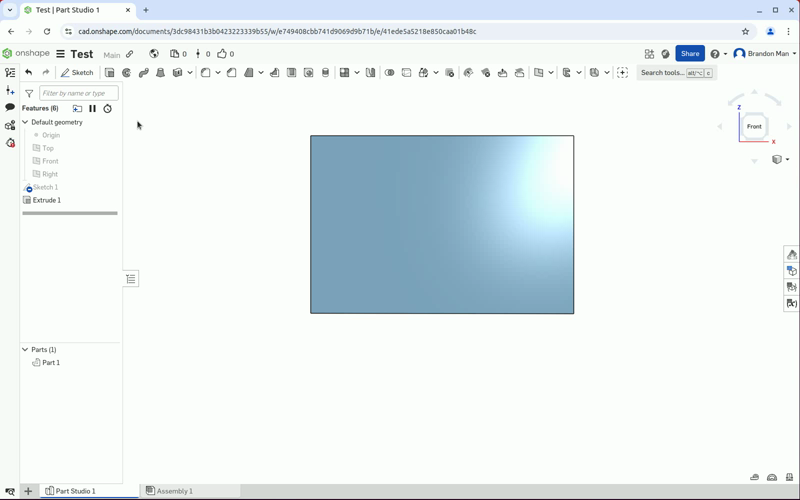
mouse_move(73, 189)
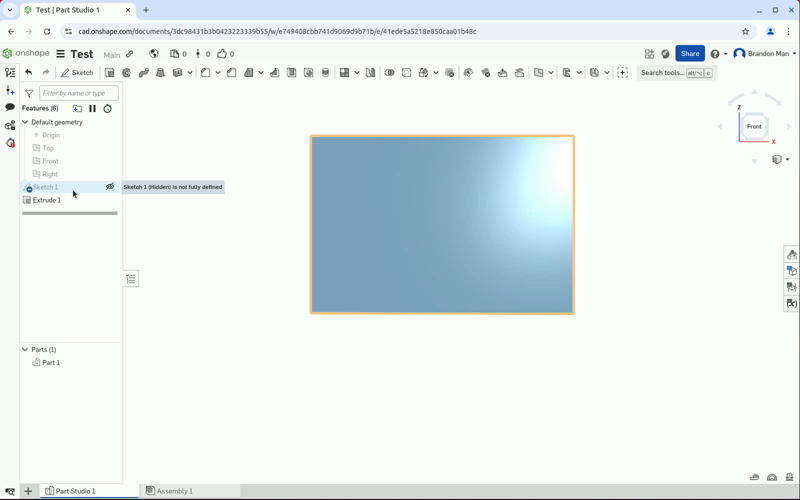
click(73, 189)
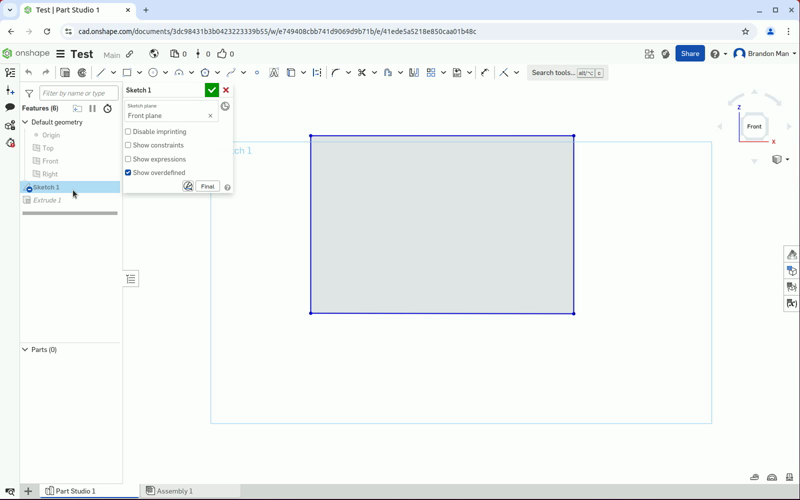
mouse_move(229, 92)
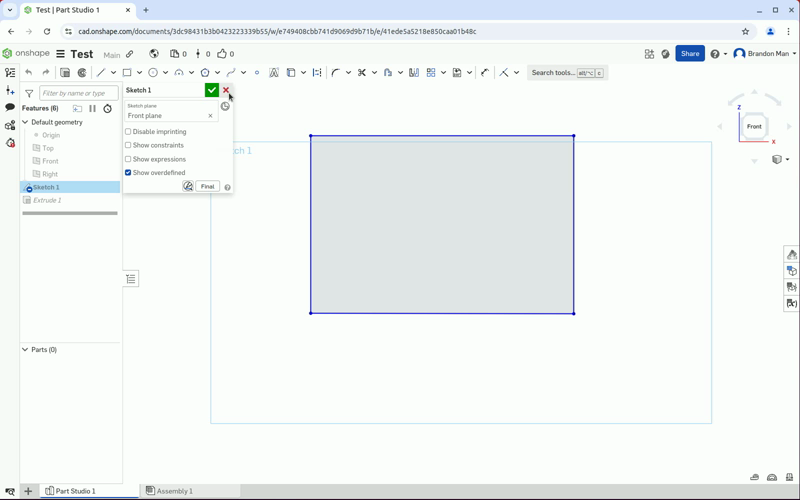
click(229, 92)
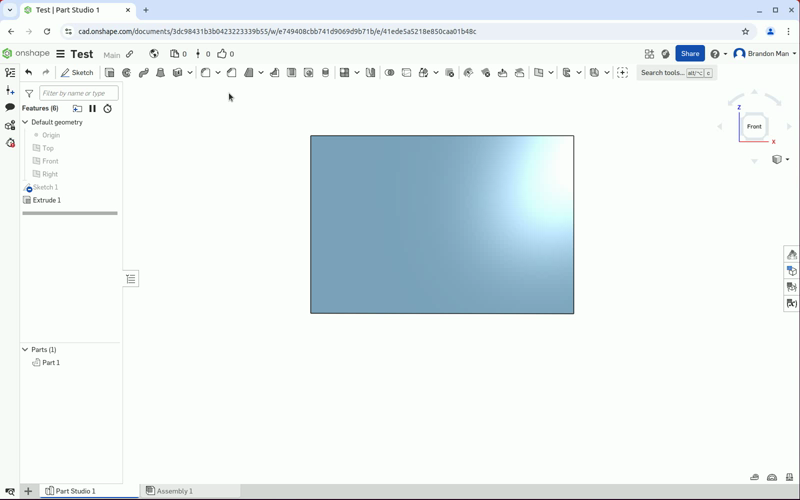
mouse_move(541, 75)
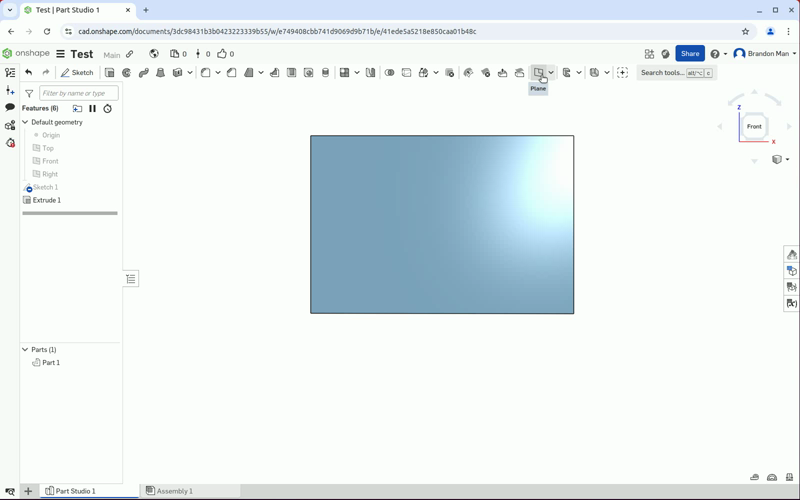
click(541, 75)
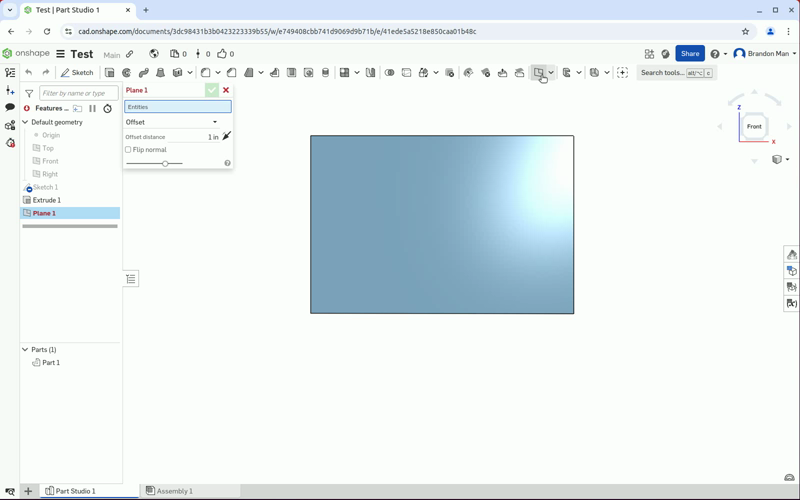
mouse_move(73, 163)
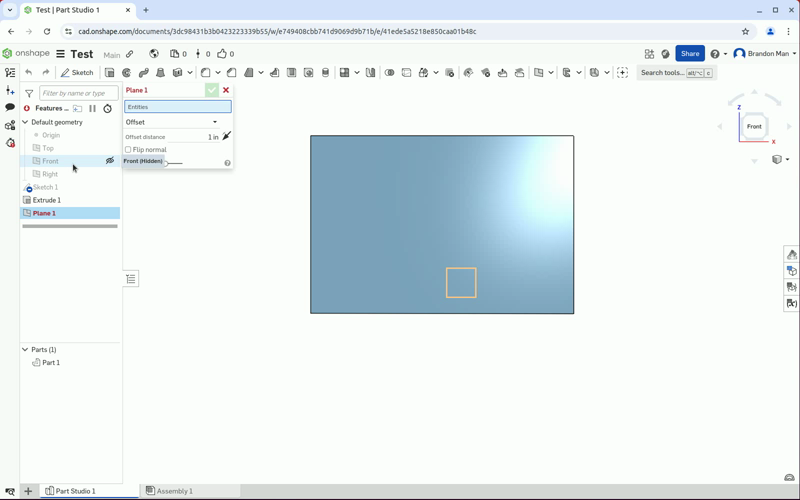
click(73, 163)
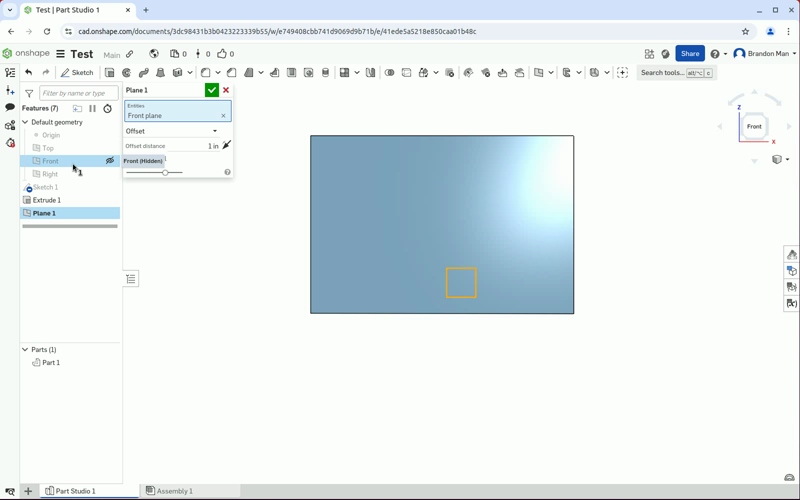
key(tab, 2)
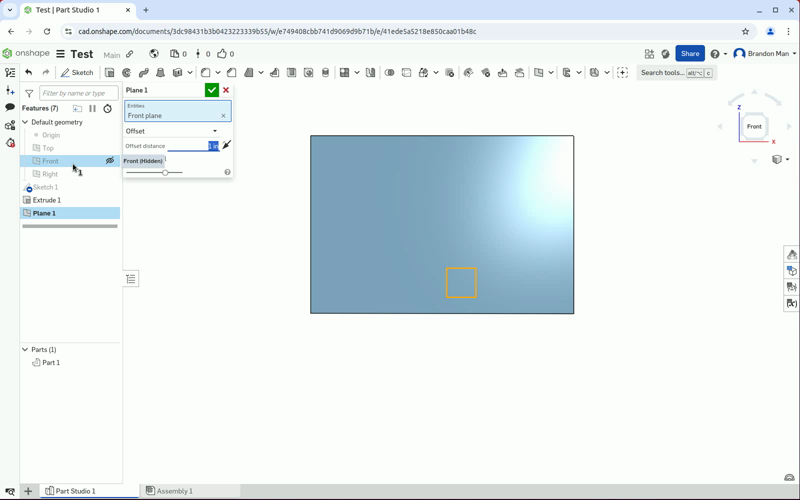
text(8.411)
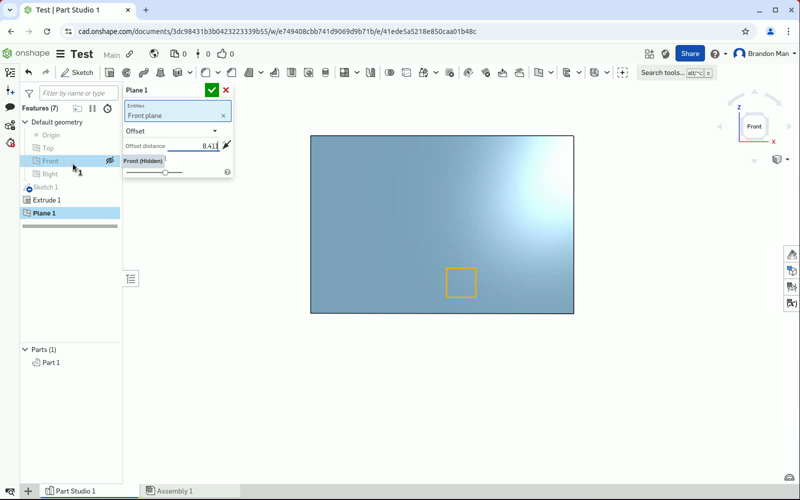
key(enter, 2)
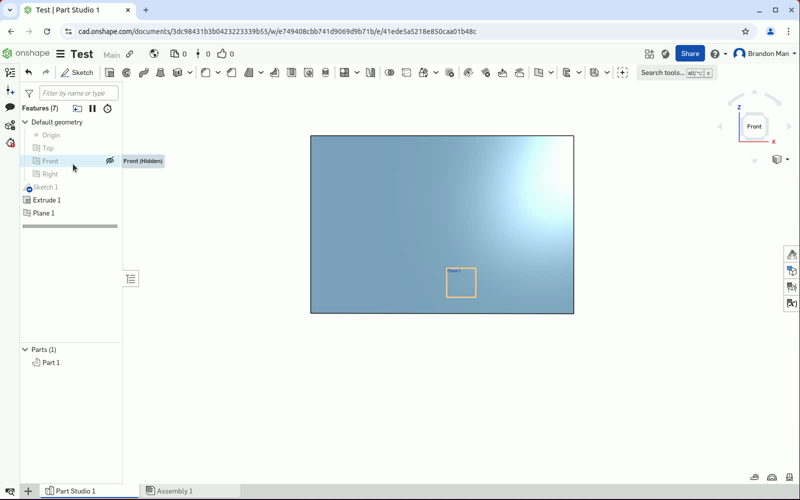
key(shift+s)
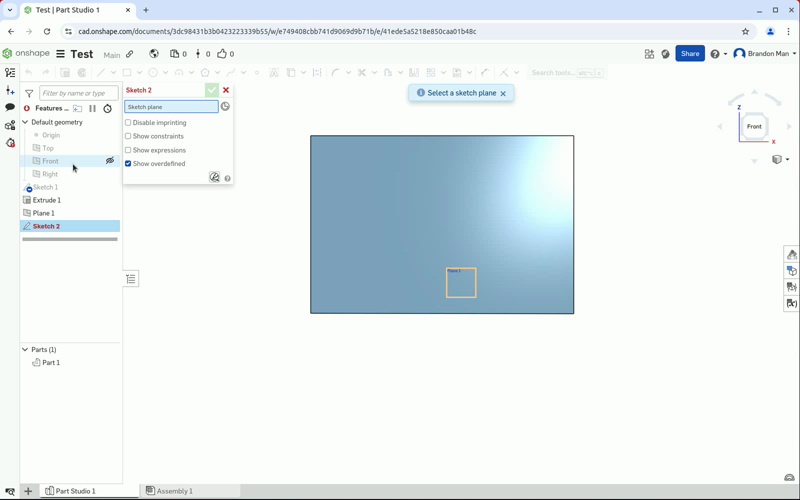
mouse_move(73, 215)
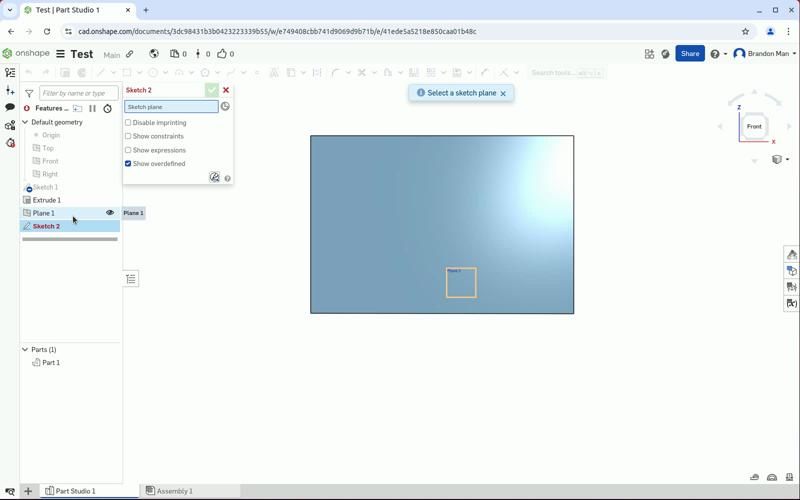
click(73, 215)
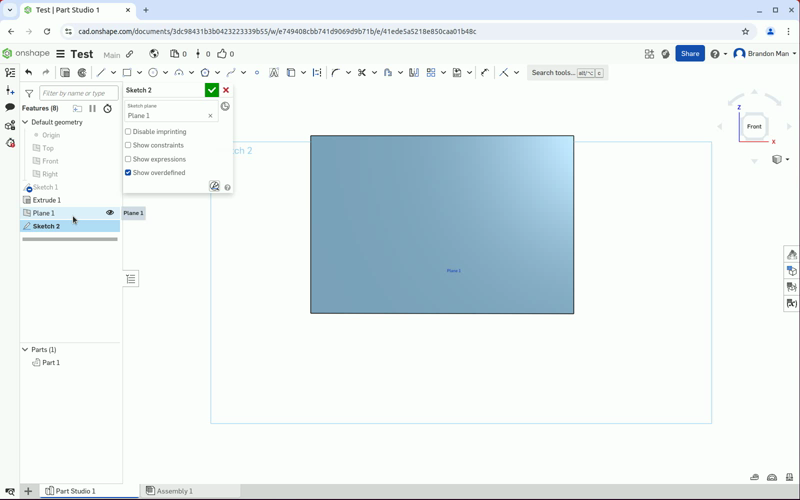
mouse_move(73, 352)
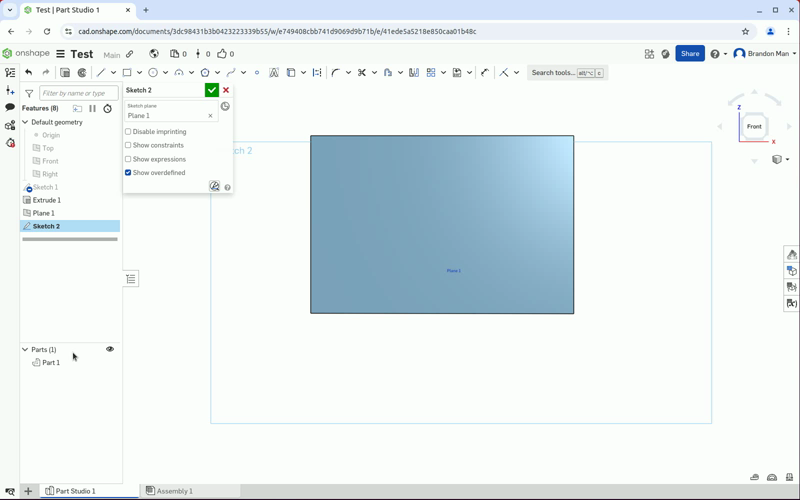
key(y)
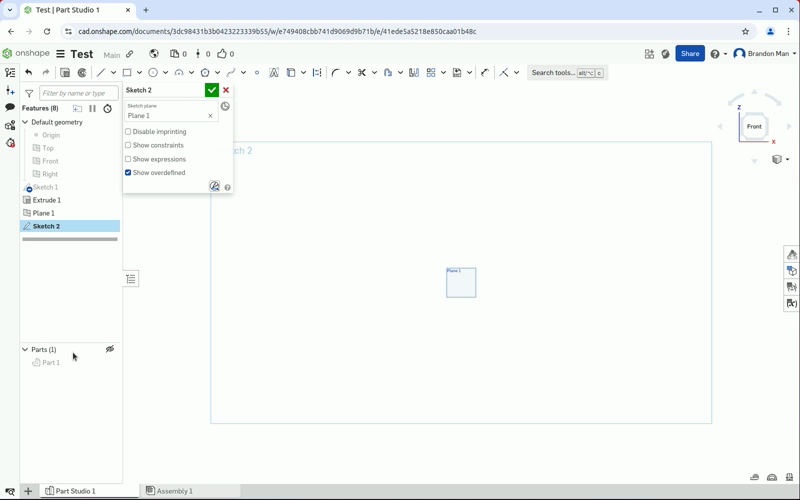
key(c)
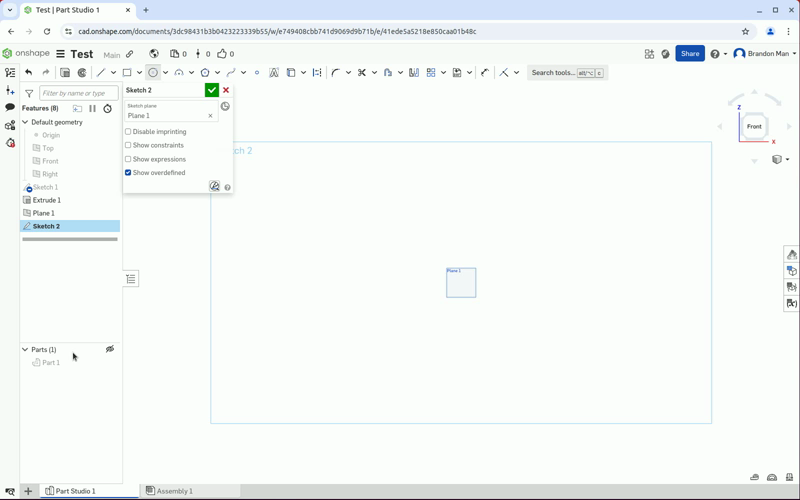
key_down(shift)
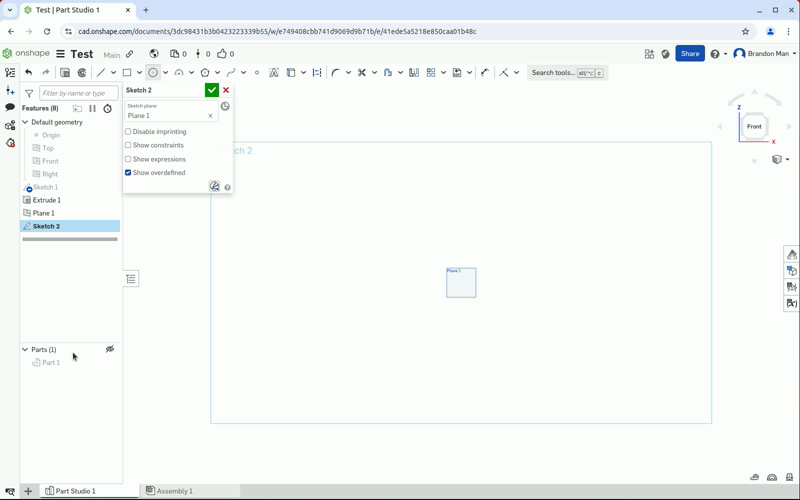
mouse_move(424, 212)
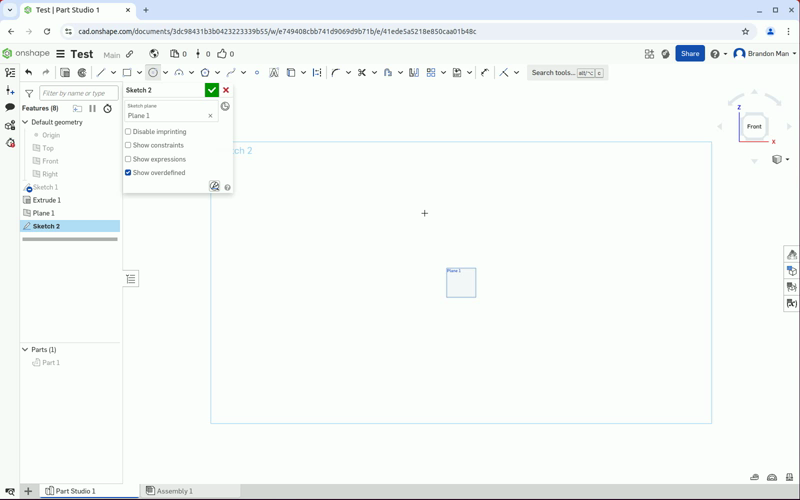
click(424, 212)
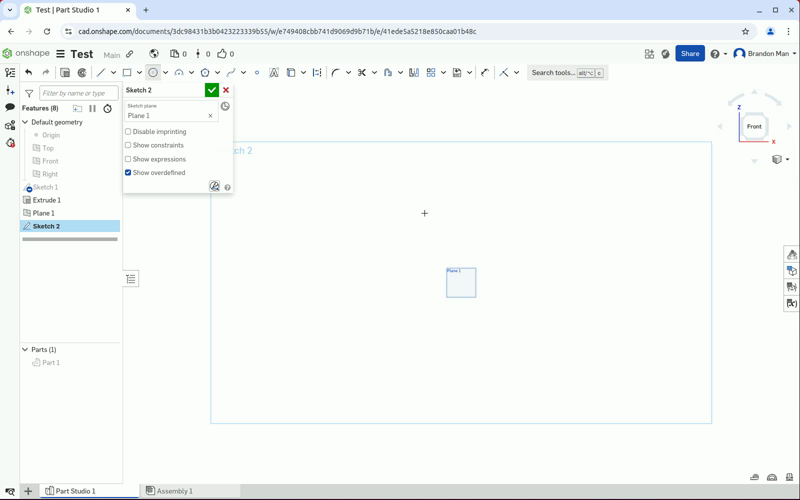
key_up(shift)
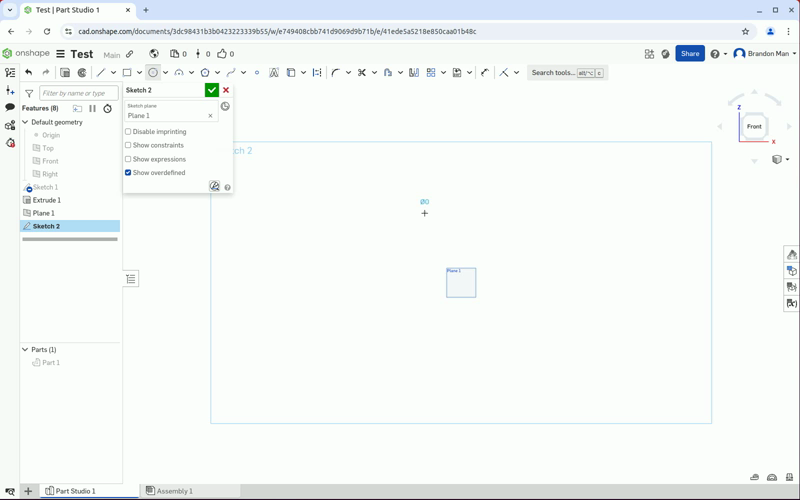
mouse_move(466, 212)
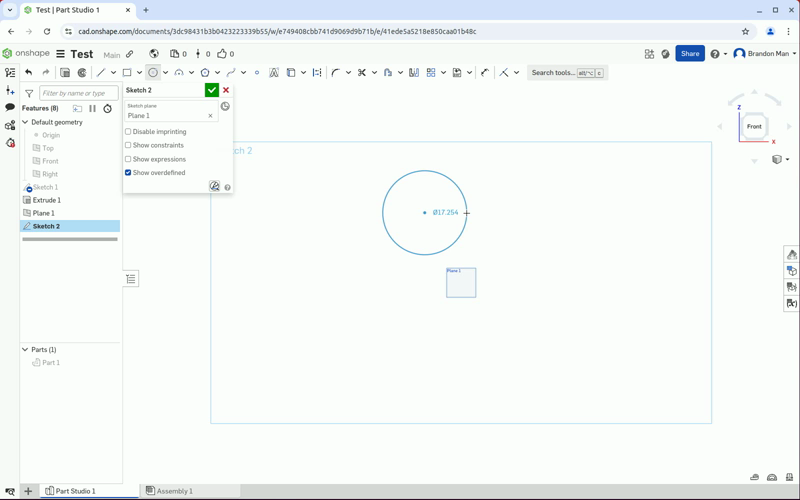
click(466, 212)
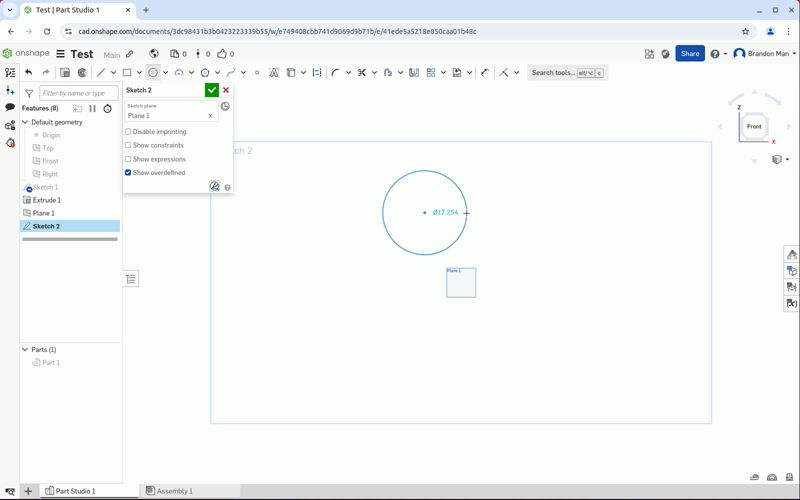
key(esc)
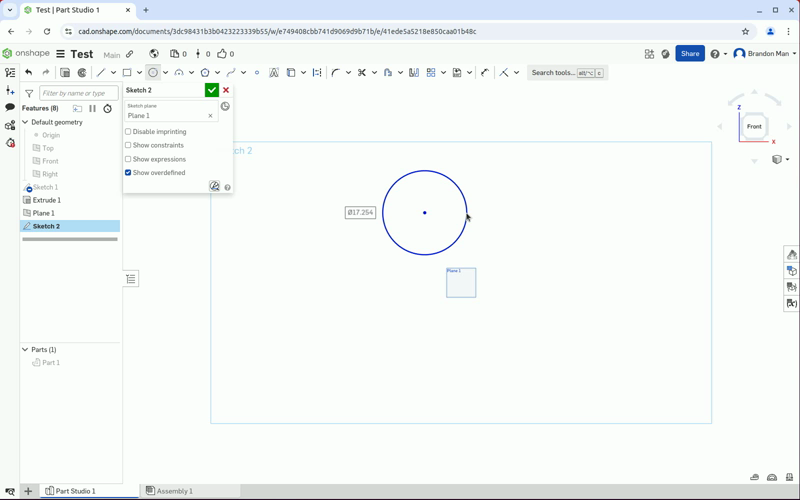
mouse_move(438, 222)
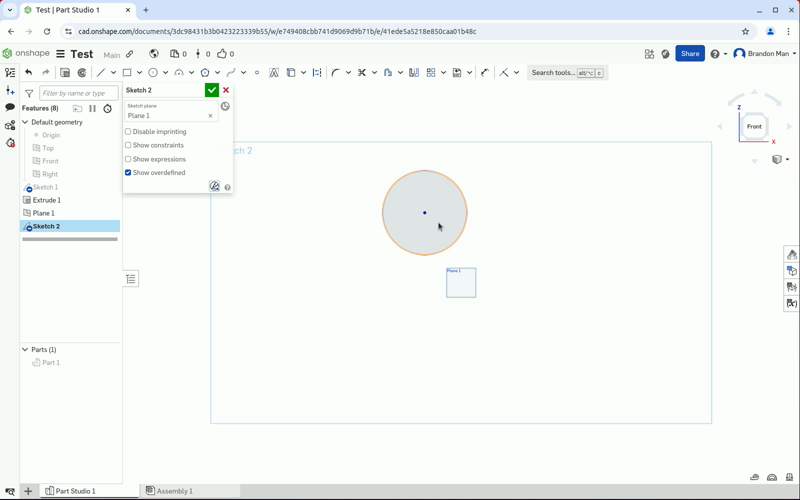
click(438, 222)
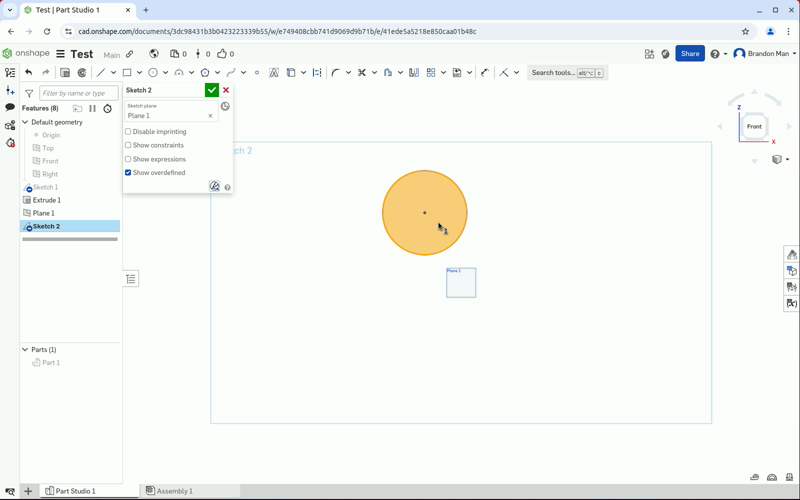
mouse_move(73, 352)
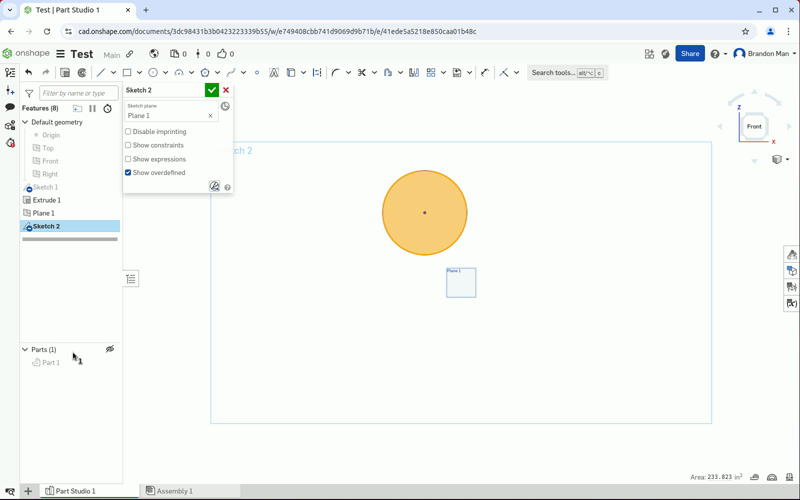
key(shift+y)
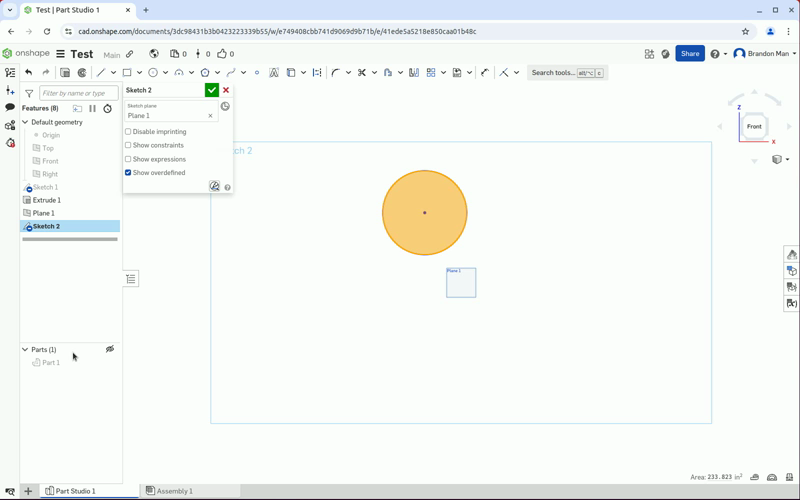
key(shift+e)
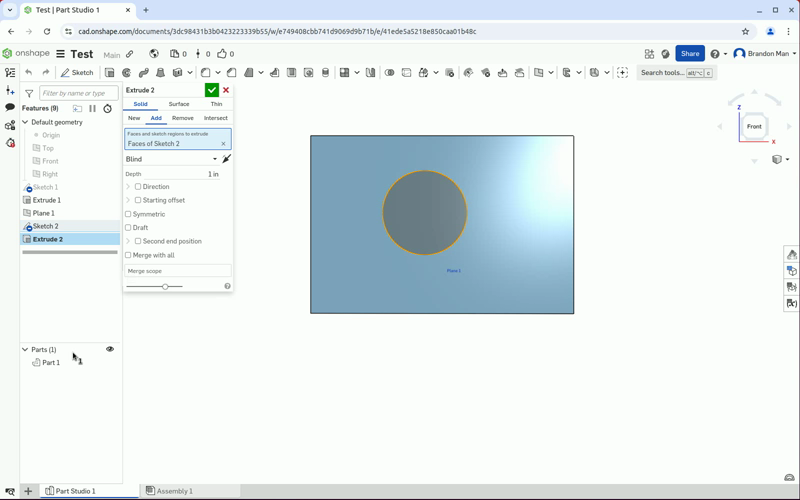
mouse_move(143, 106)
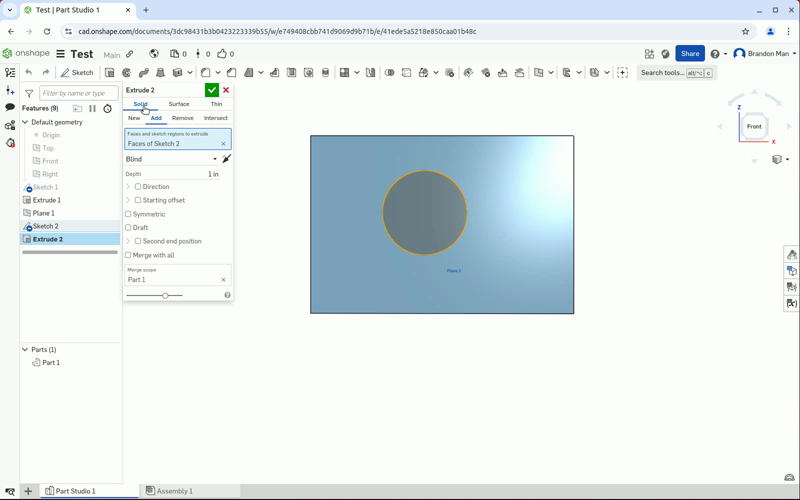
click(143, 106)
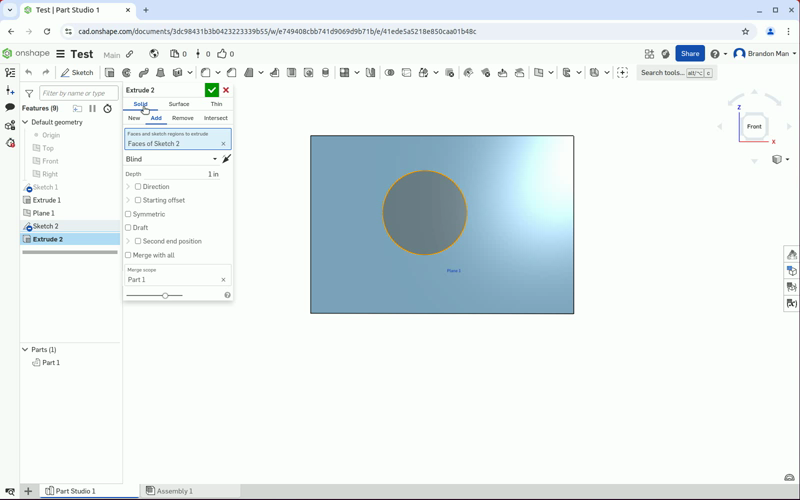
mouse_move(219, 120)
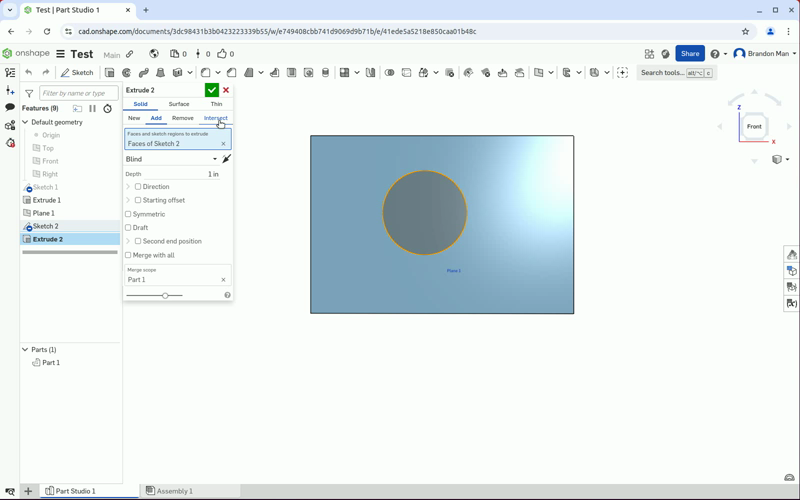
click(219, 120)
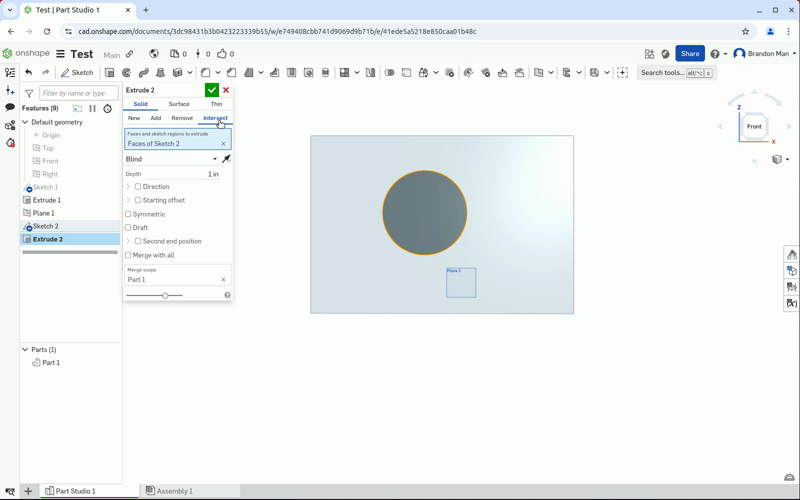
key(tab, 4)
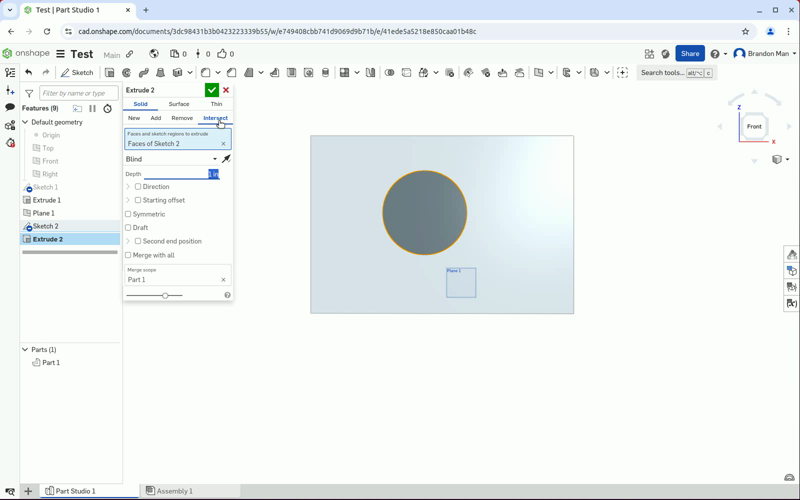
text(-16.609)
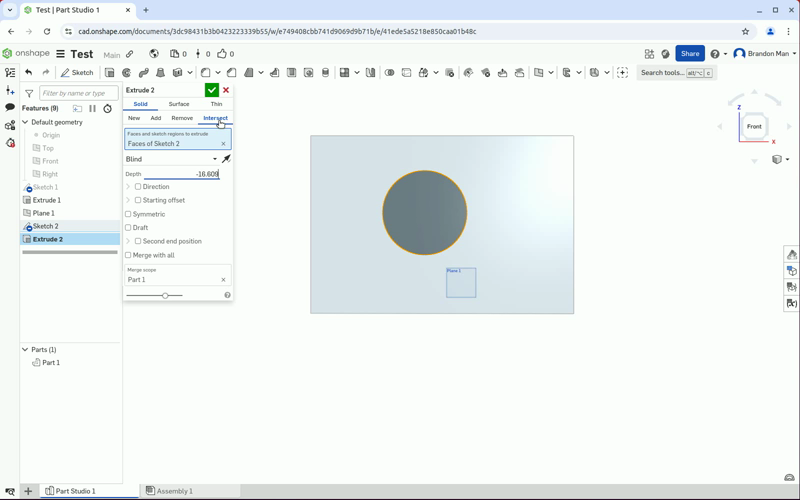
key(enter)
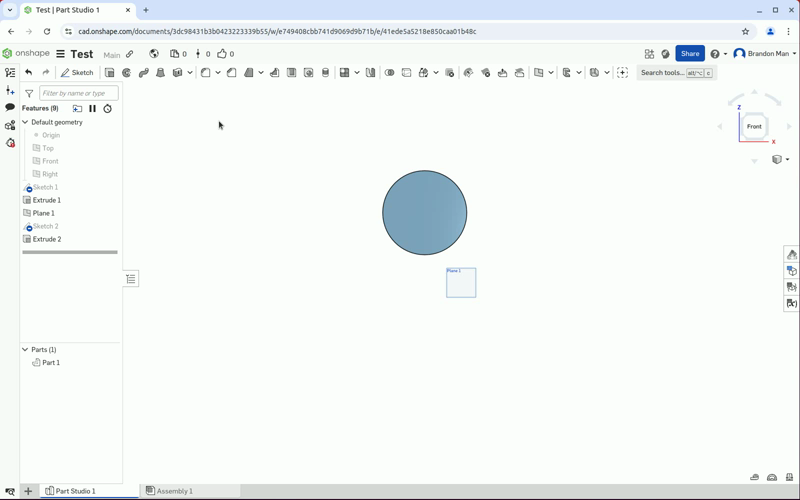
key(shift+h)
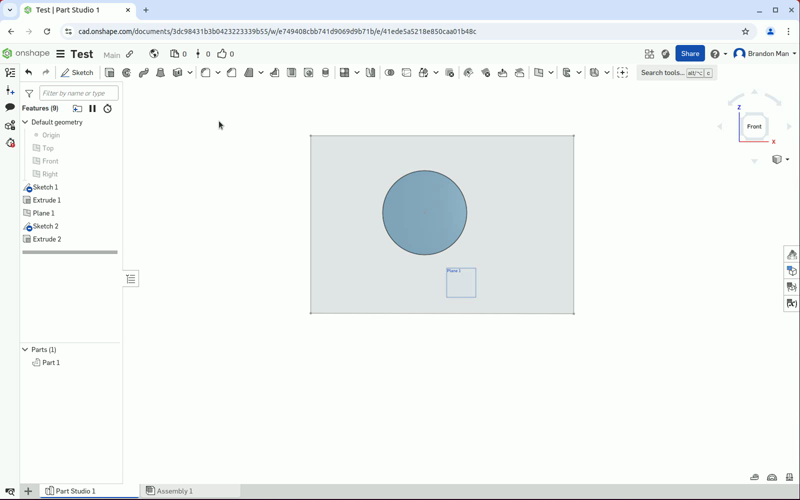
key(shift+h)
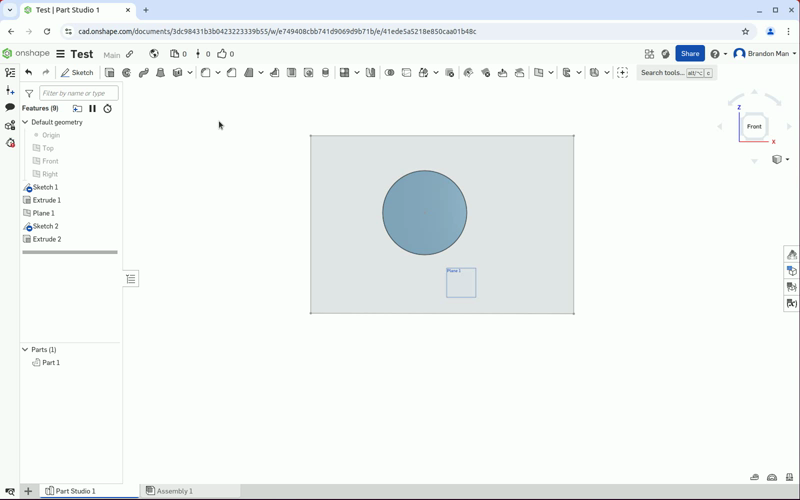
key(shift+7)
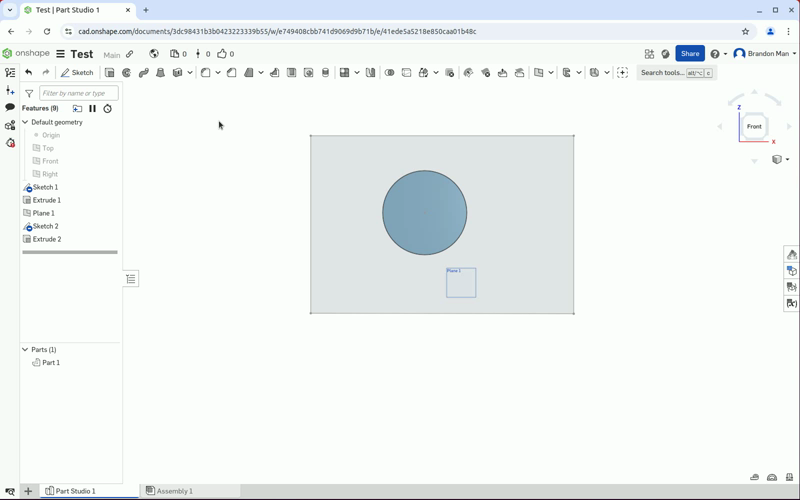
key(left, 2)
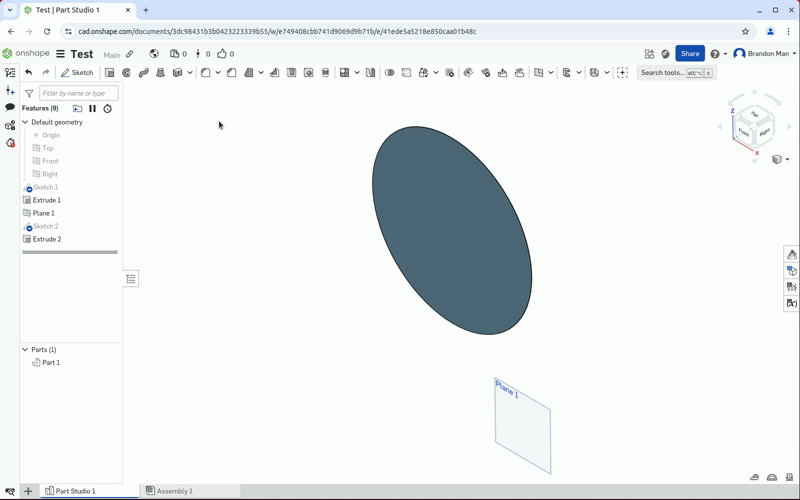
key(down, 2)
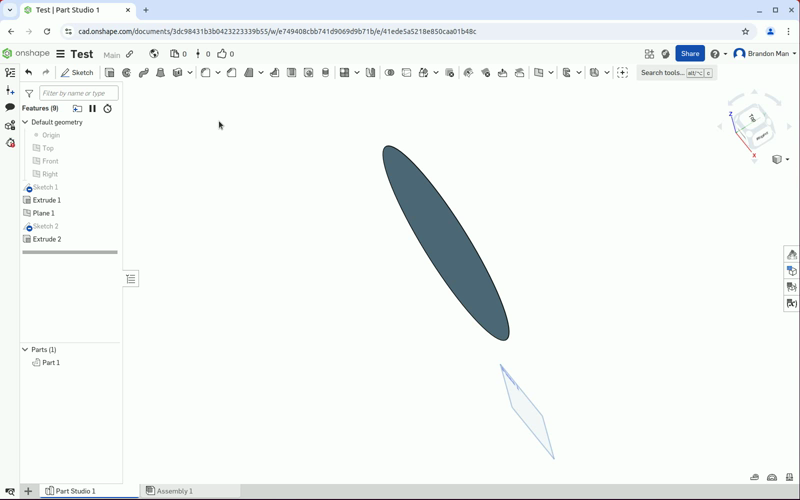
key(up, 2)
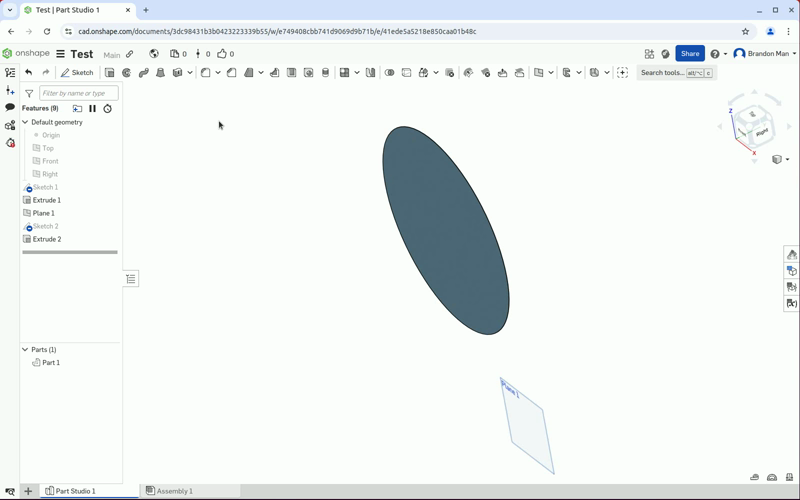
key(right, 2)
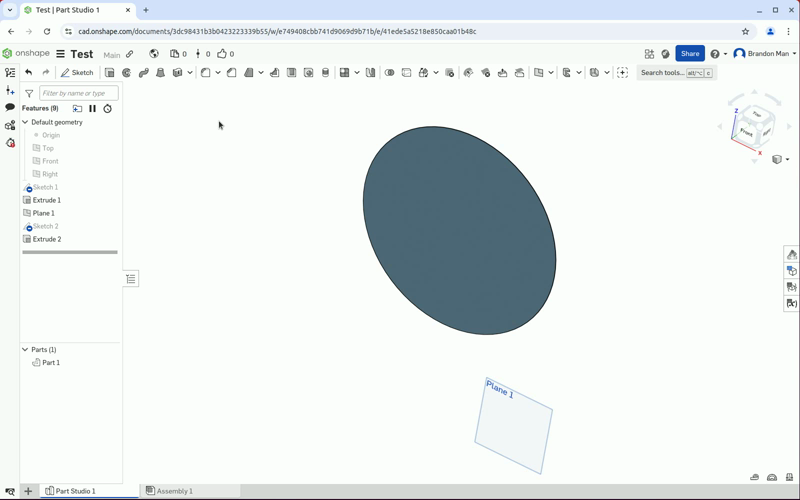
mouse_move(73, 189)
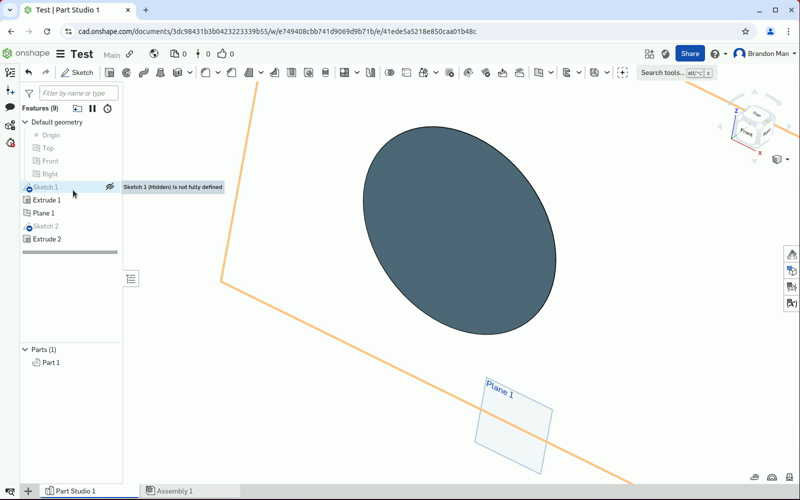
click(73, 189)